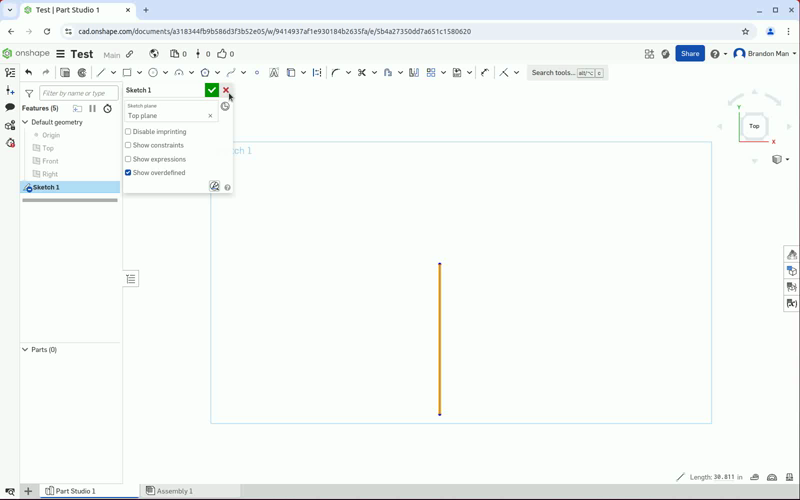
key(shift+h)
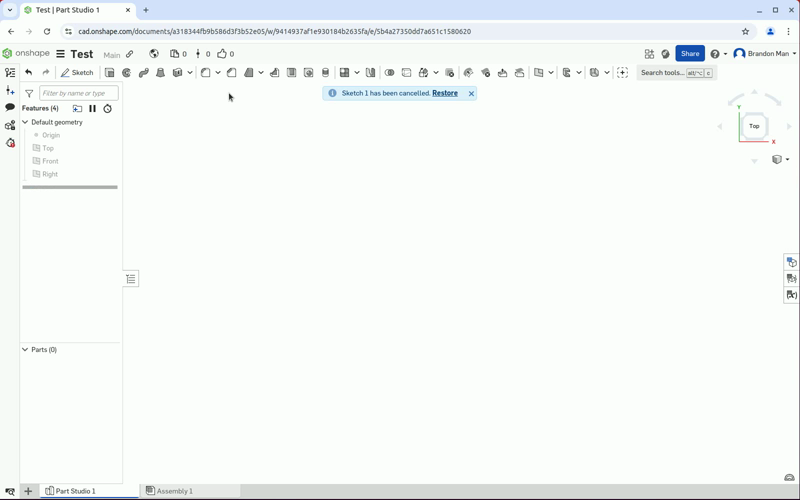
mouse_move(73, 352)
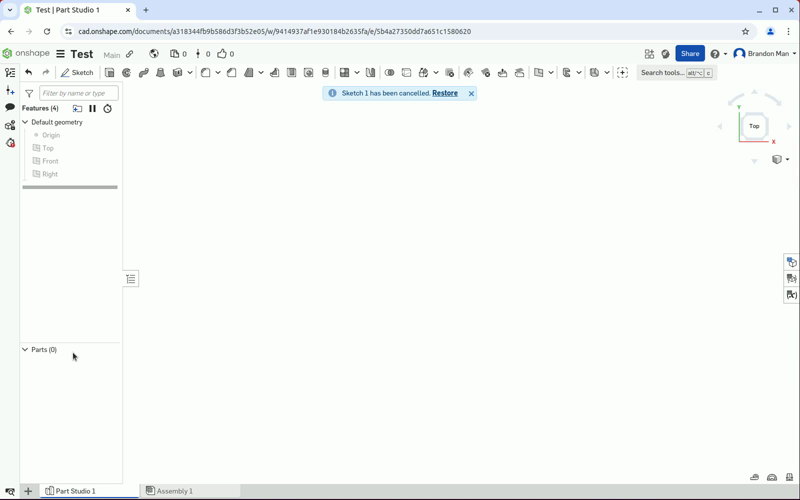
key(y)
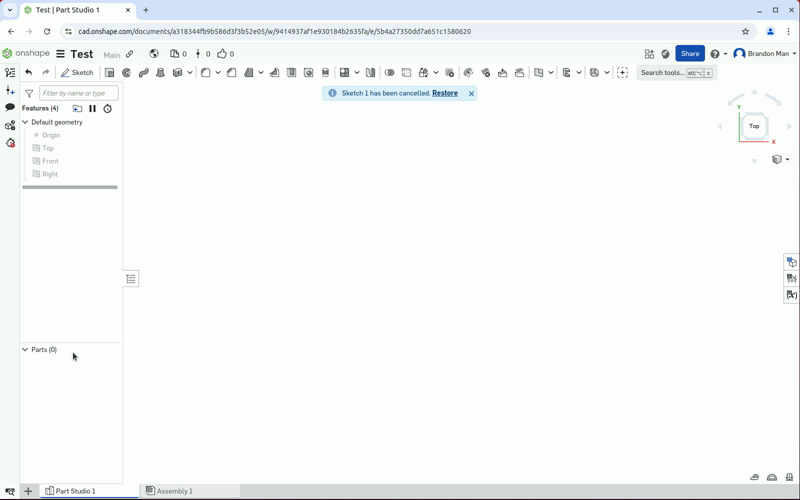
key(shift+p)
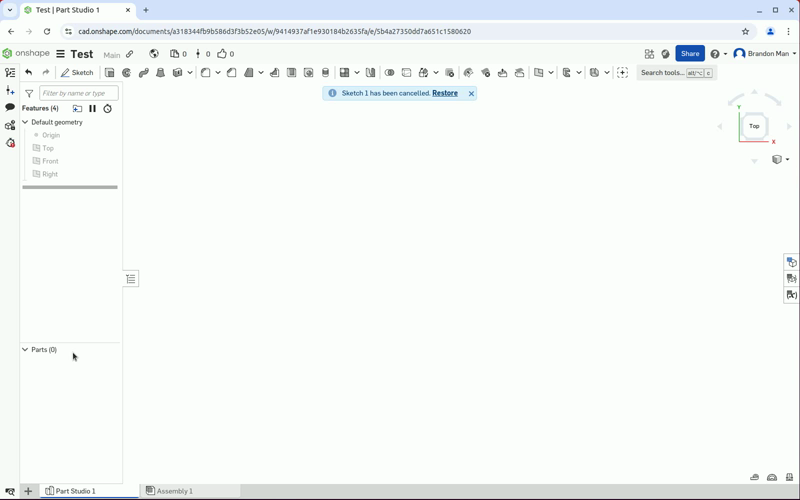
key(space)
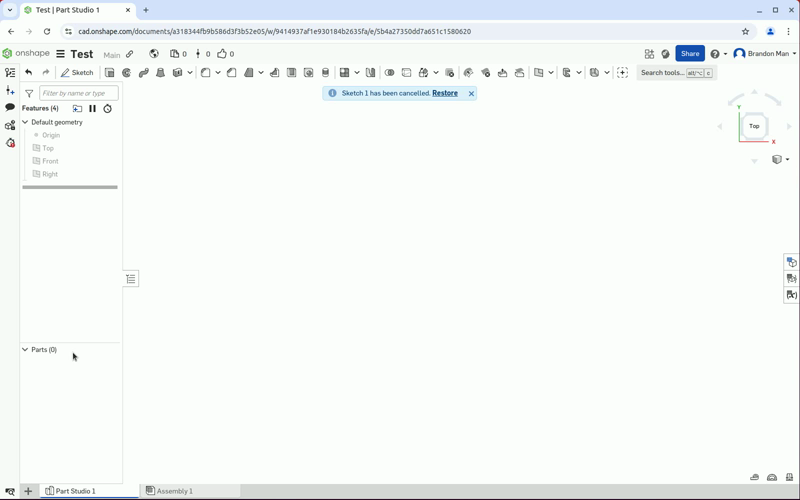
key_down(shift)
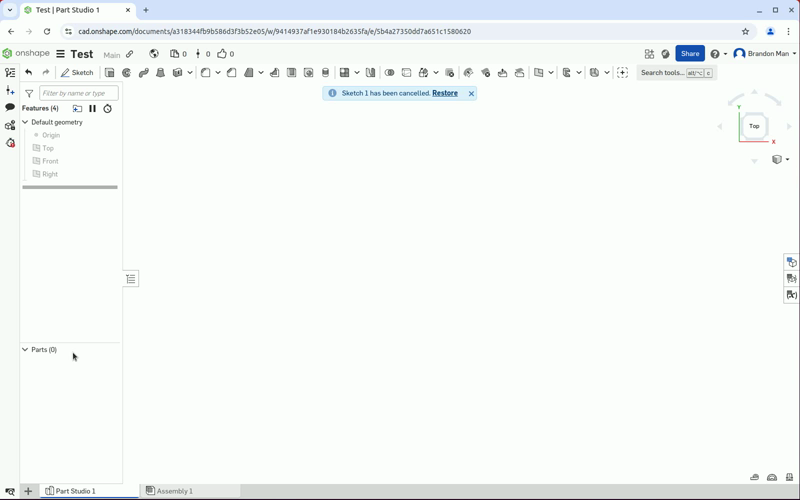
key(up)
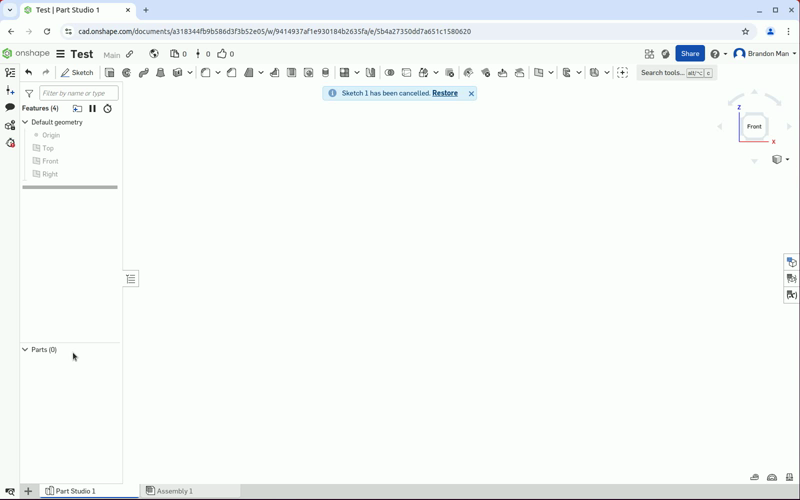
key_up(shift)
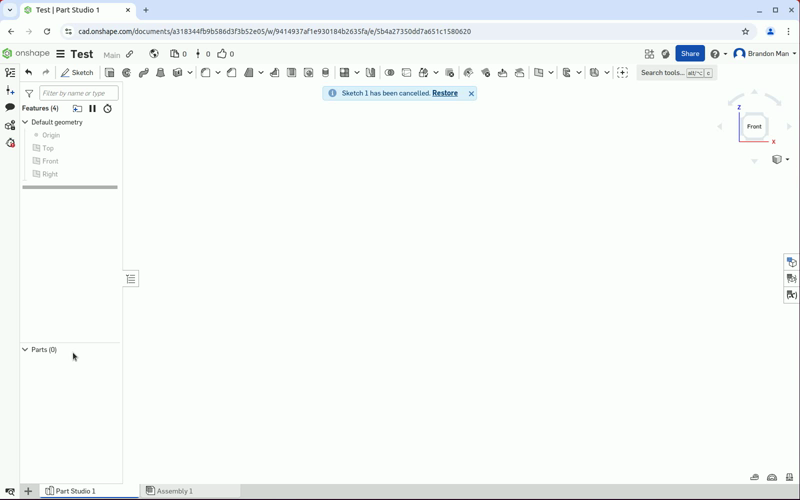
mouse_move(73, 352)
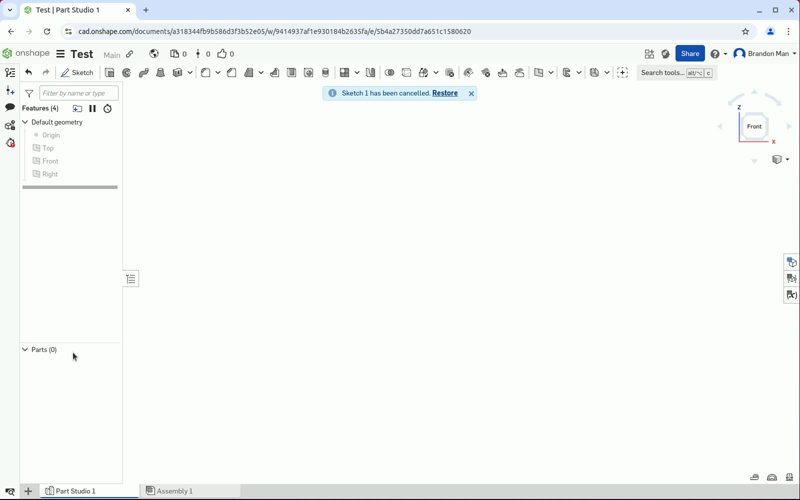
key(shift+y)
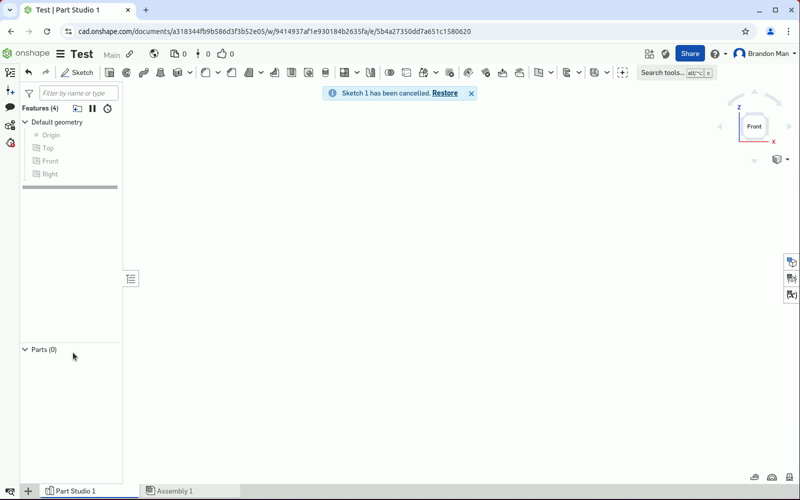
key(shift+s)
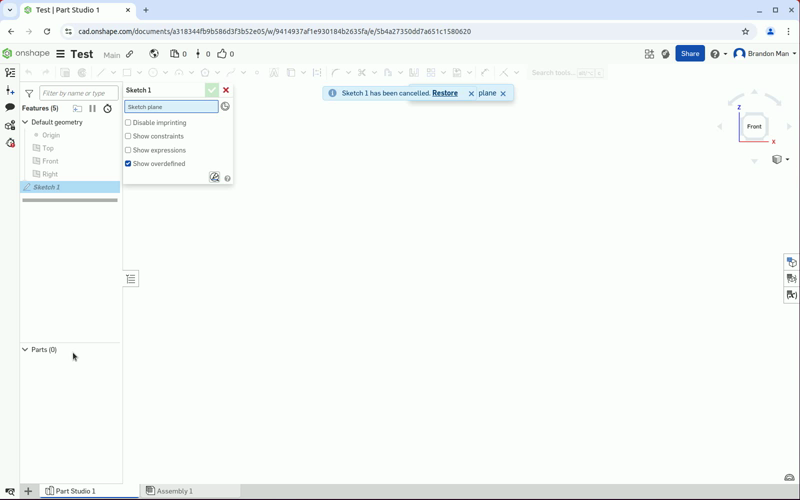
mouse_move(73, 163)
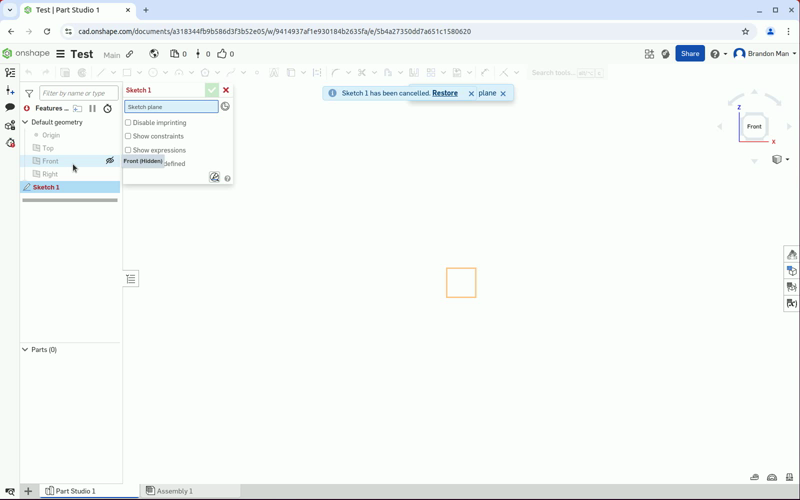
click(73, 163)
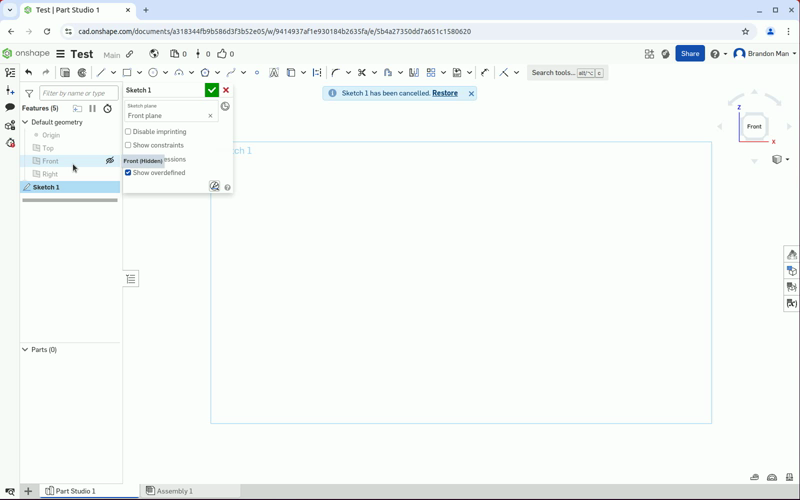
mouse_move(73, 352)
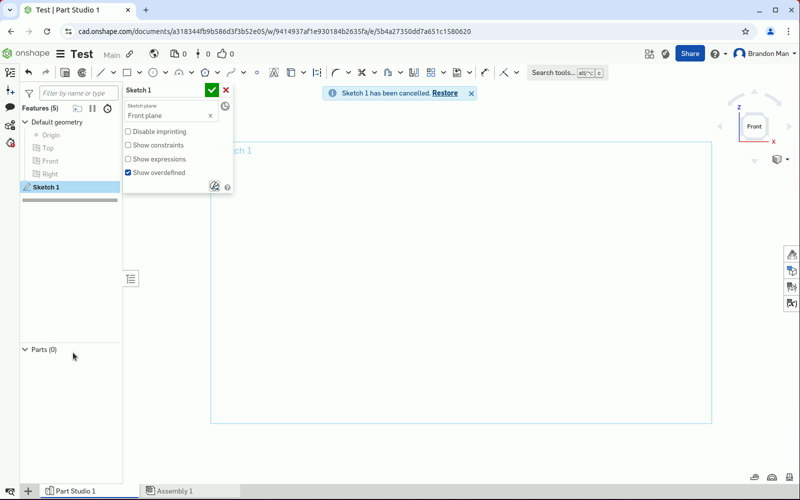
key(y)
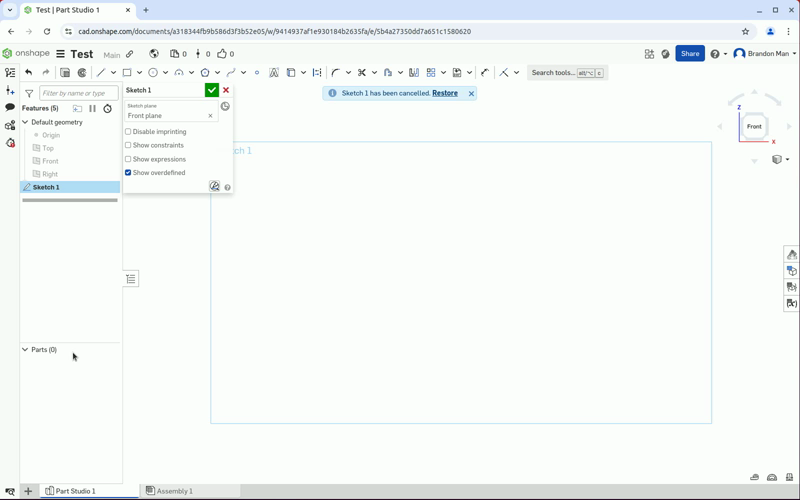
key(l)
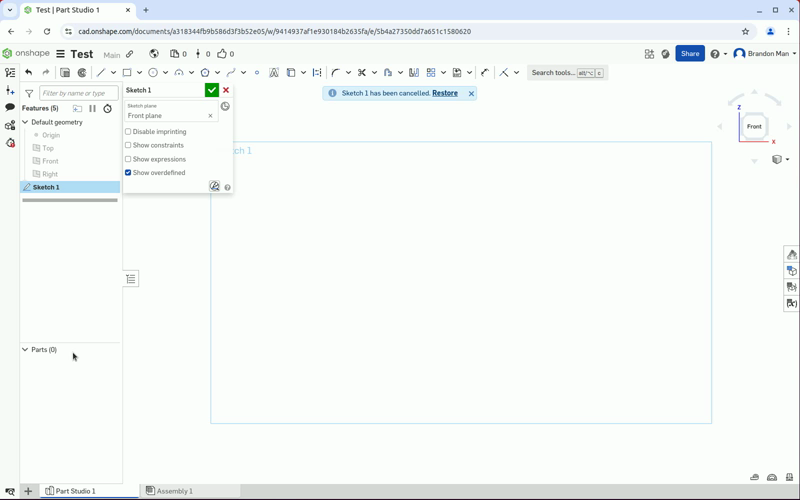
key_down(shift)
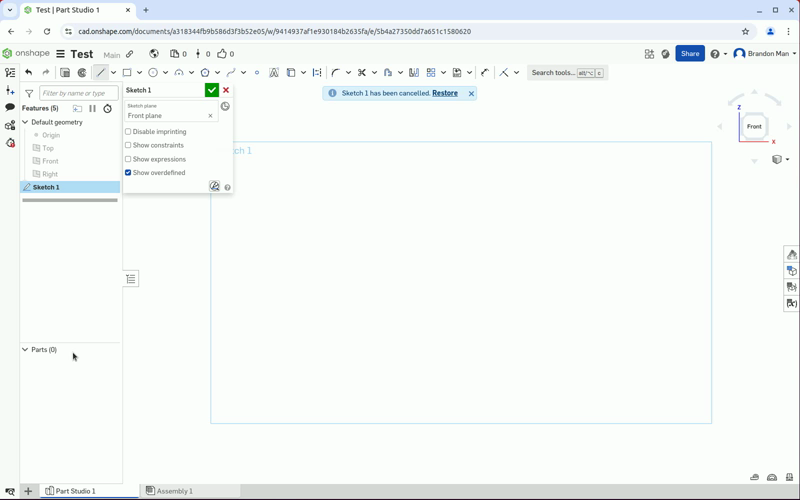
mouse_move(348, 282)
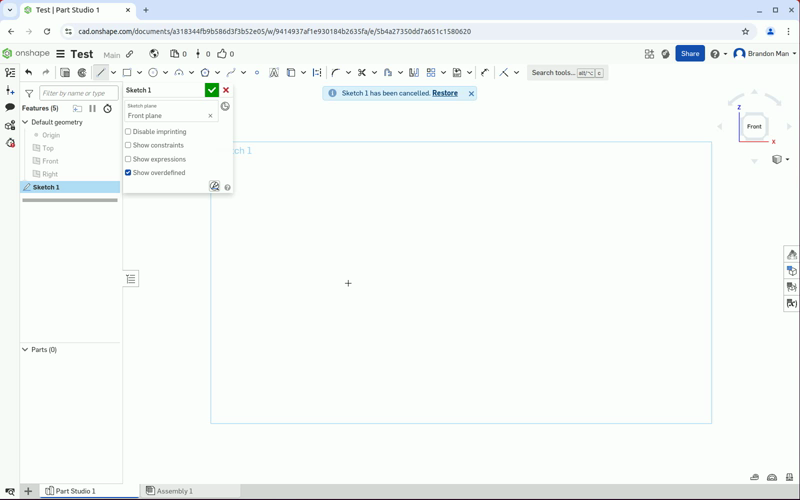
click(348, 282)
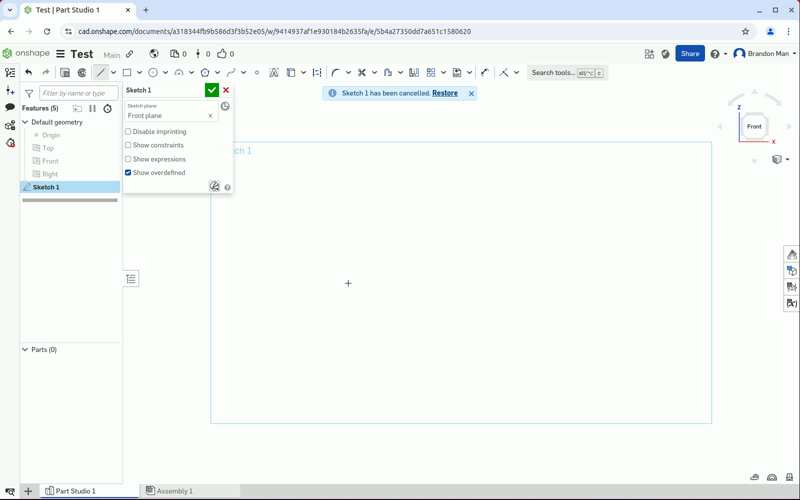
key_up(shift)
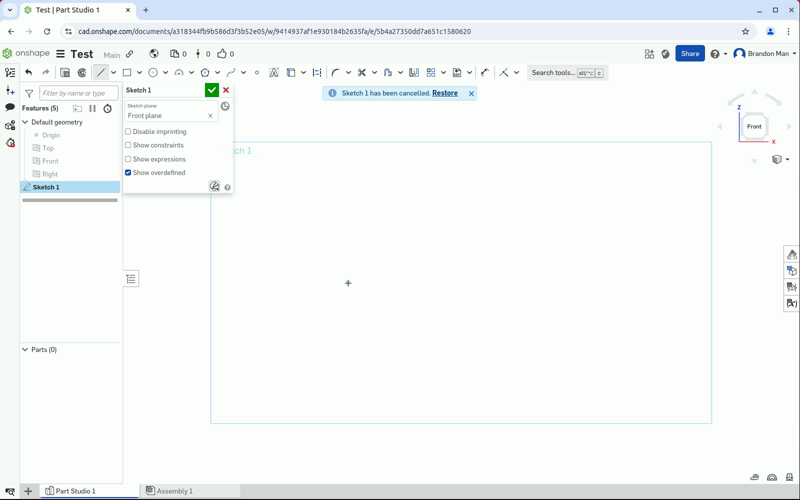
key_down(shift)
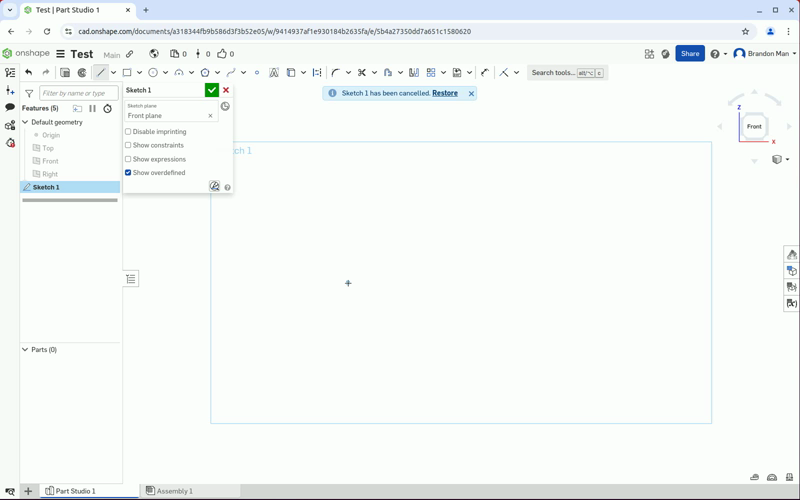
mouse_move(447, 282)
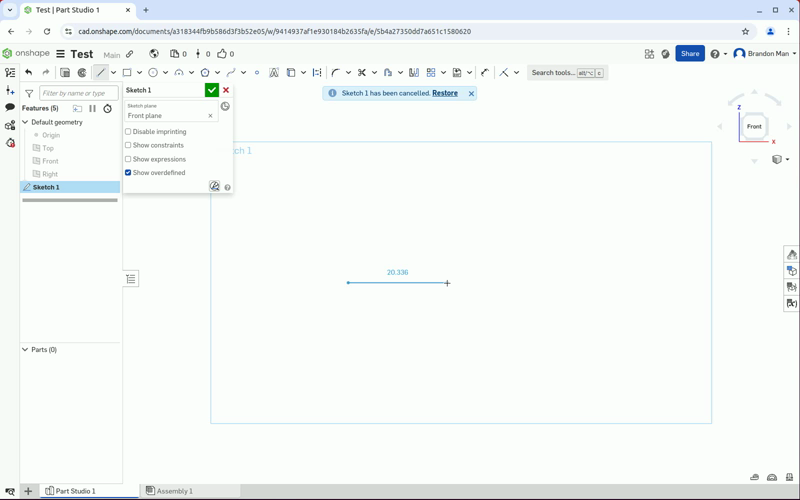
click(447, 282)
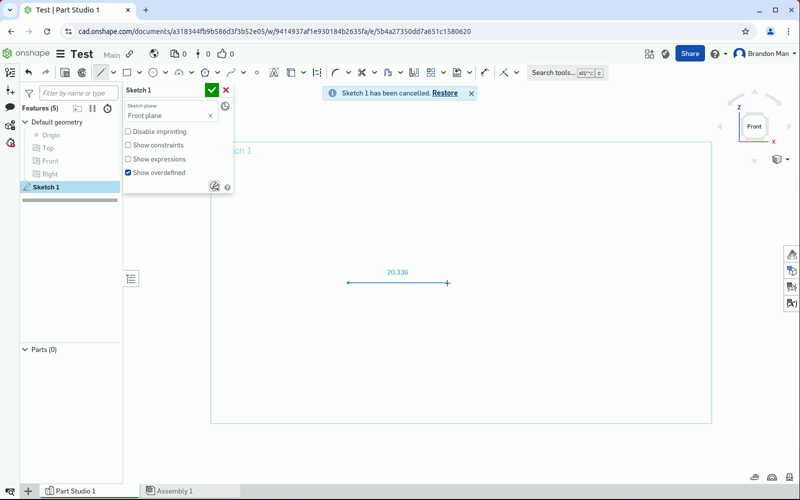
key_up(shift)
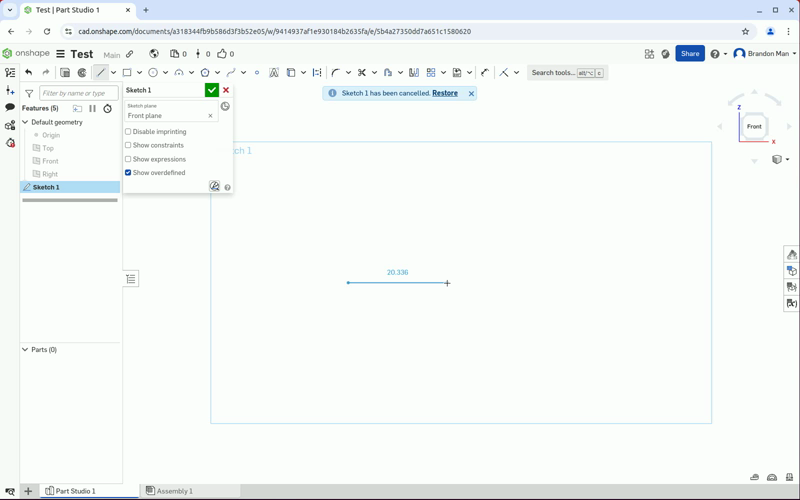
key_down(shift)
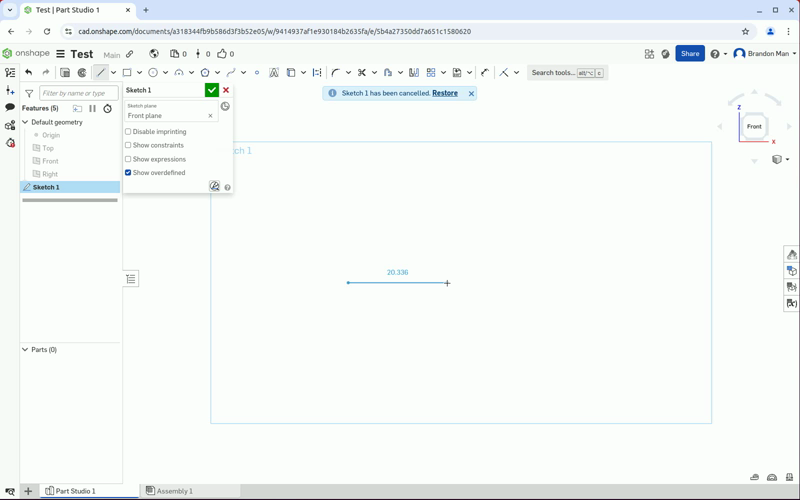
mouse_move(447, 207)
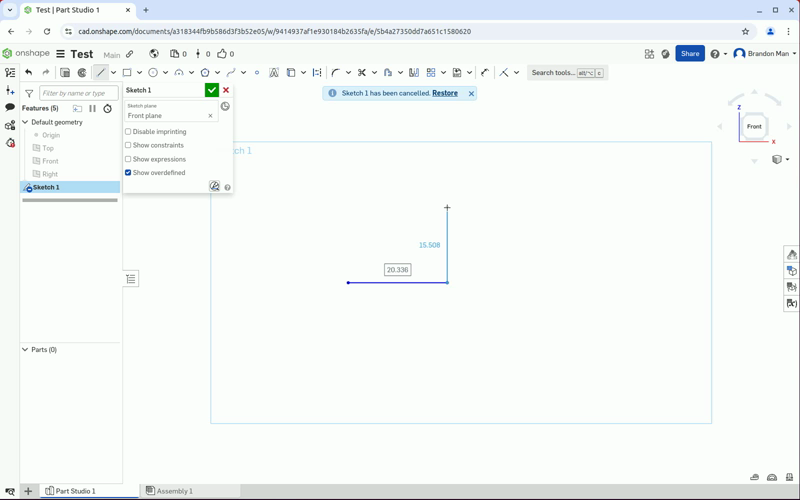
click(447, 207)
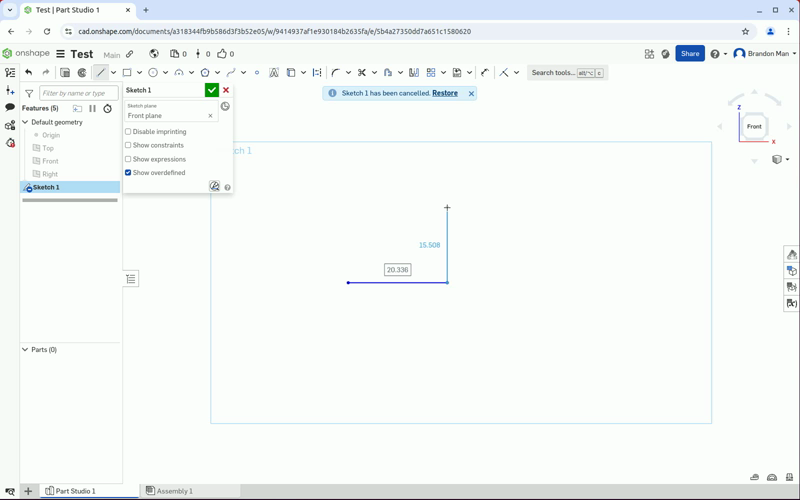
key_up(shift)
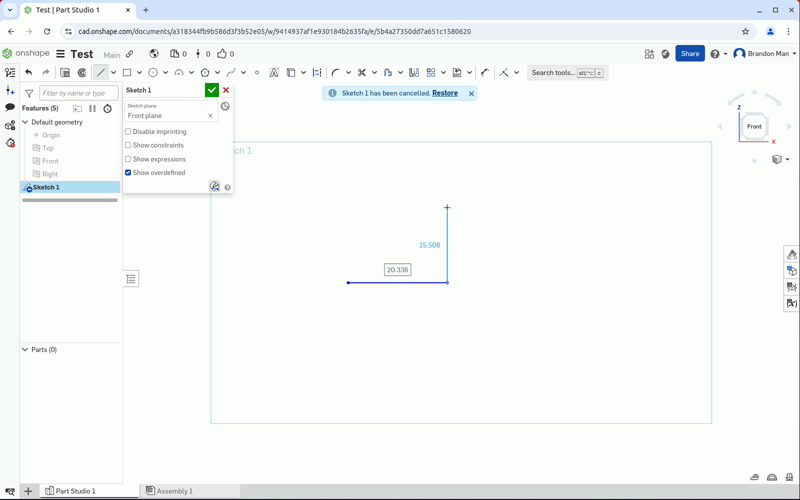
key_down(shift)
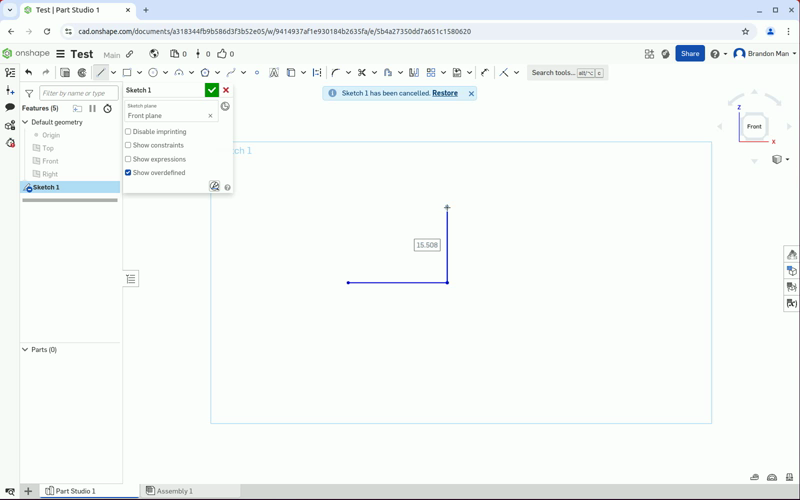
mouse_move(348, 207)
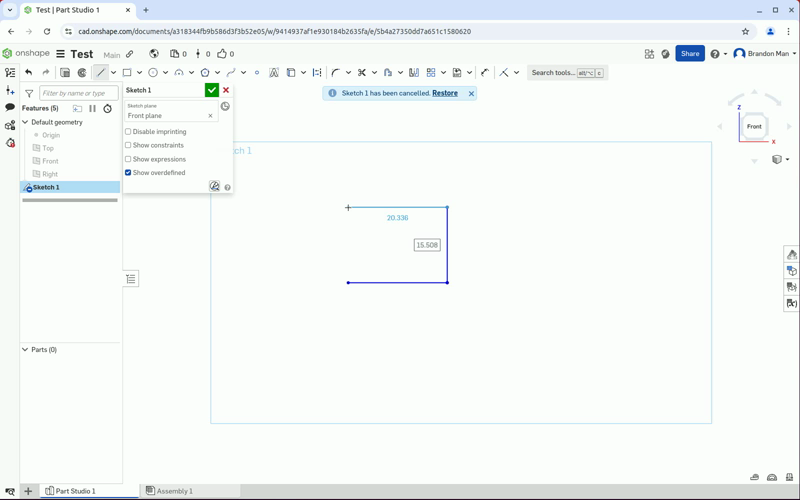
click(348, 207)
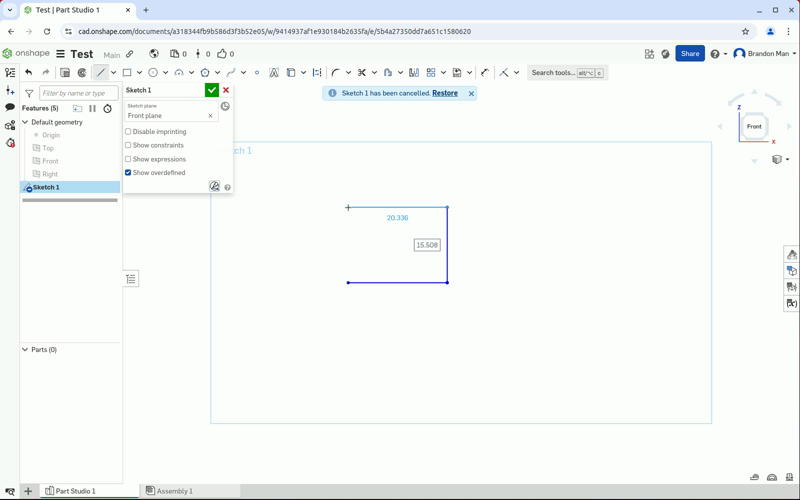
key_up(shift)
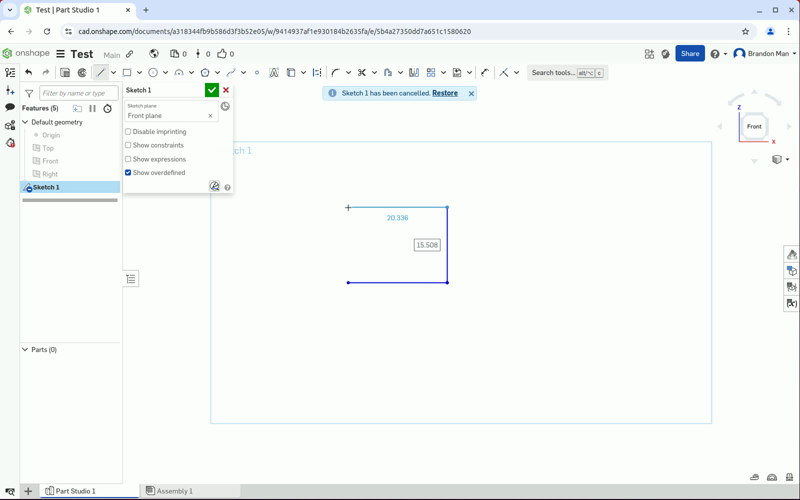
key_down(shift)
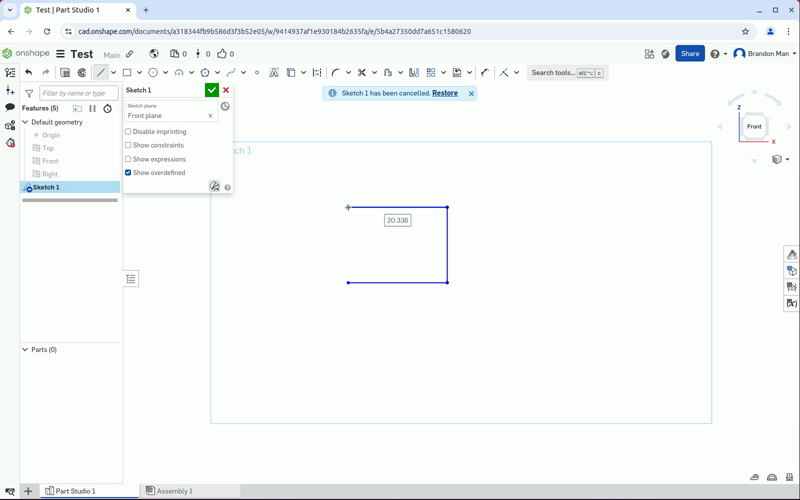
mouse_move(348, 282)
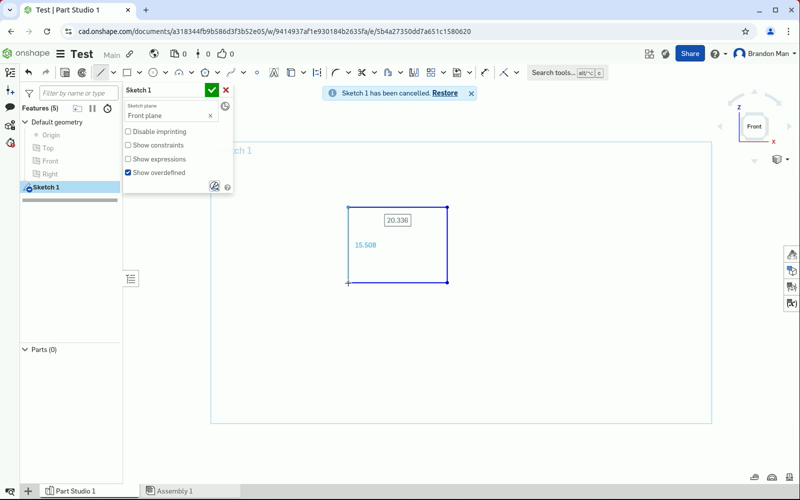
key_up(shift)
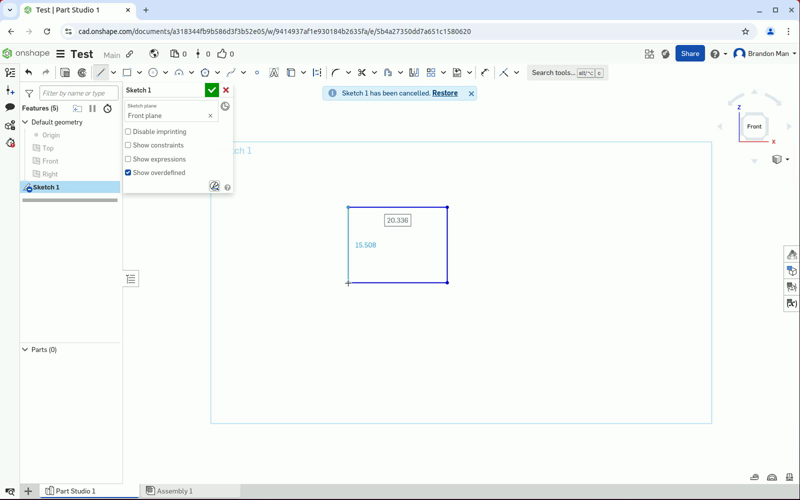
click(348, 282)
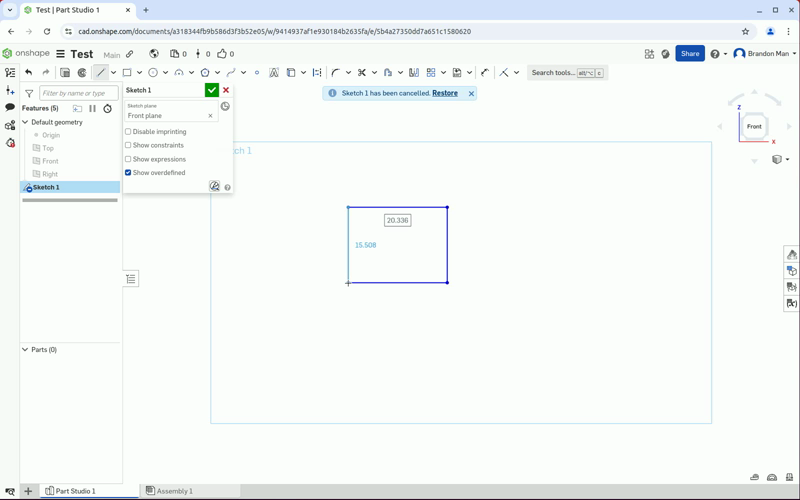
key(esc)
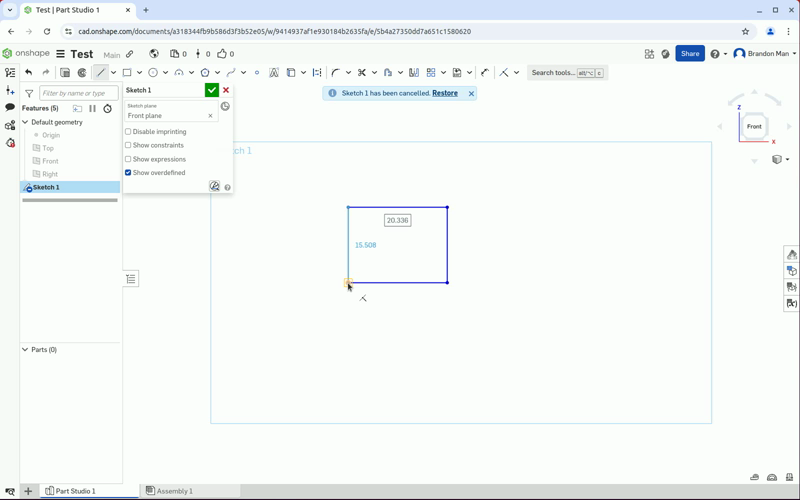
key(l)
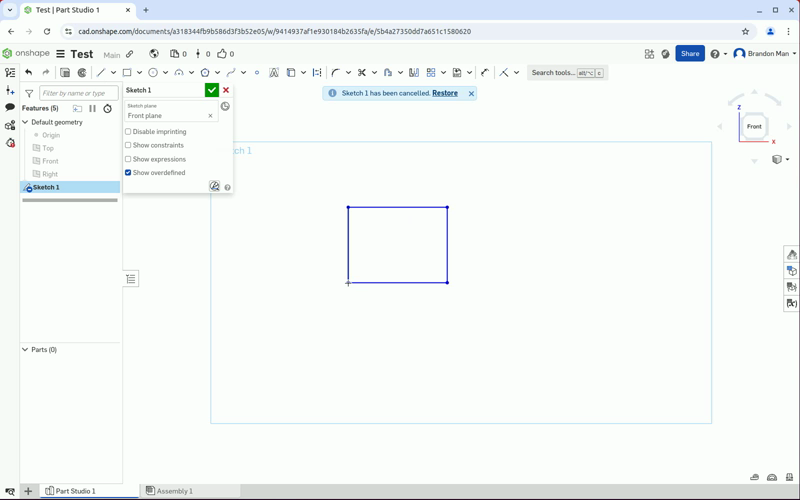
key_down(shift)
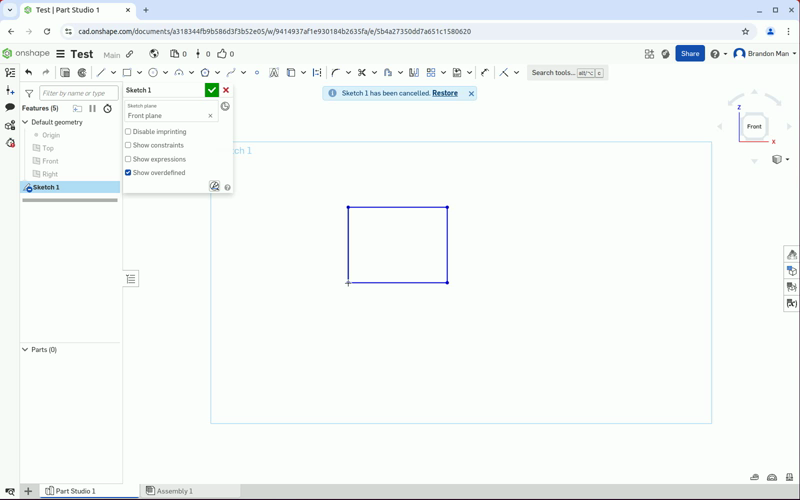
mouse_move(371, 241)
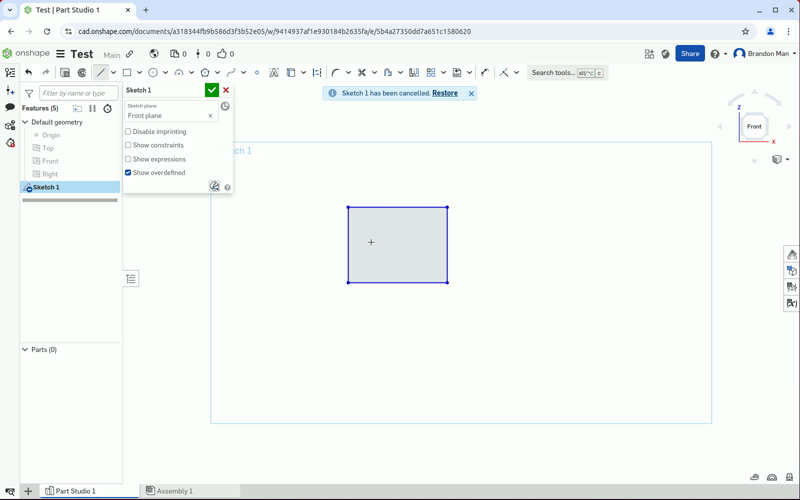
click(371, 241)
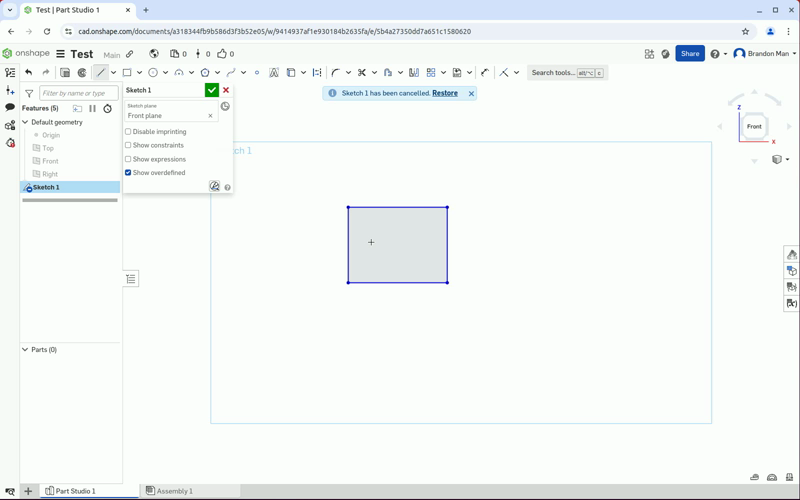
key_up(shift)
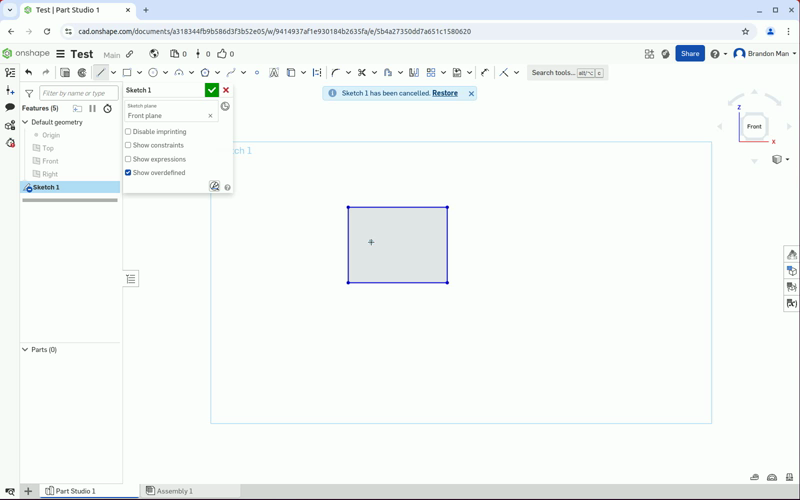
key_down(shift)
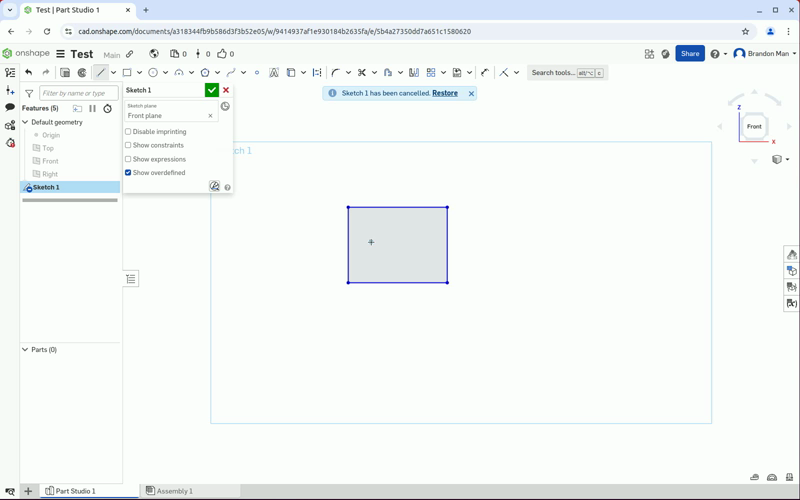
mouse_move(447, 241)
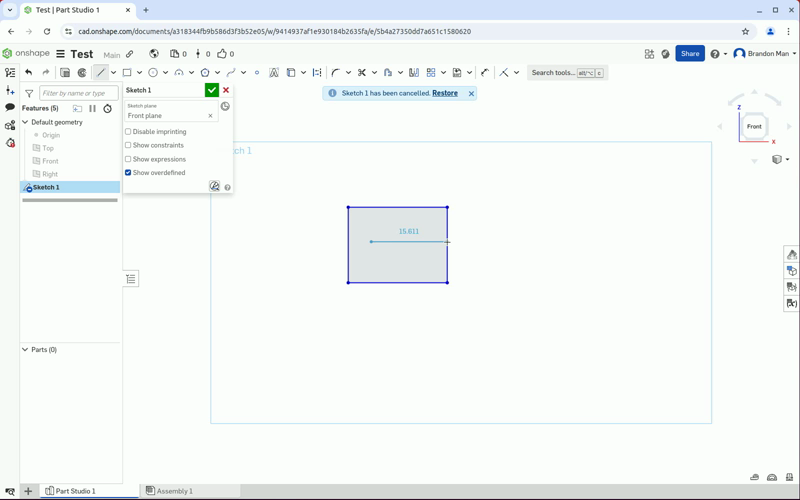
click(447, 241)
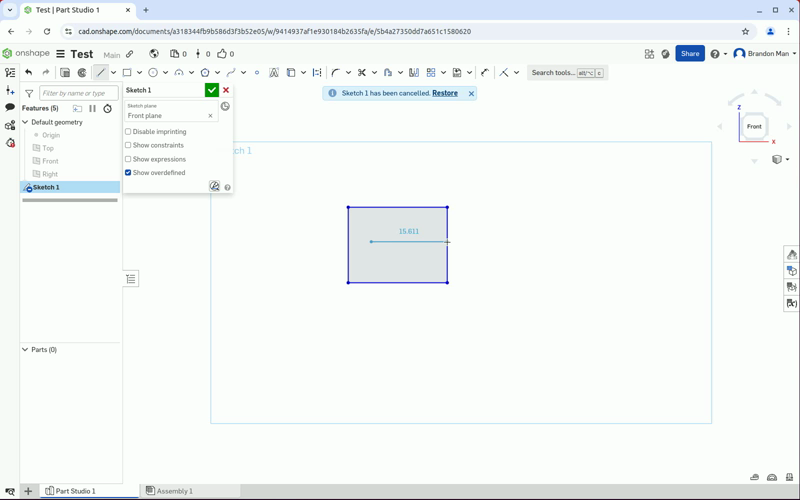
key_up(shift)
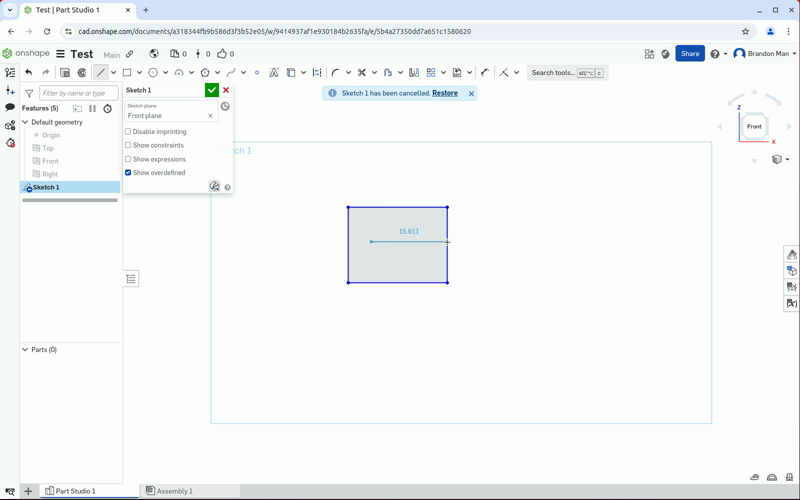
key_down(shift)
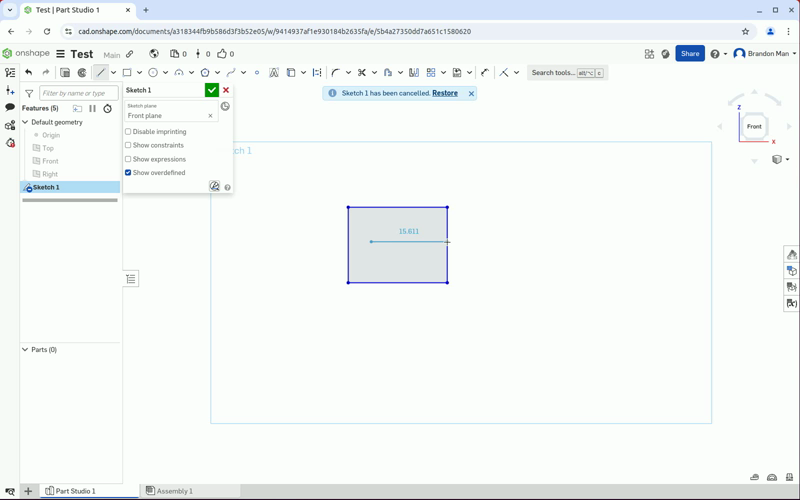
mouse_move(477, 241)
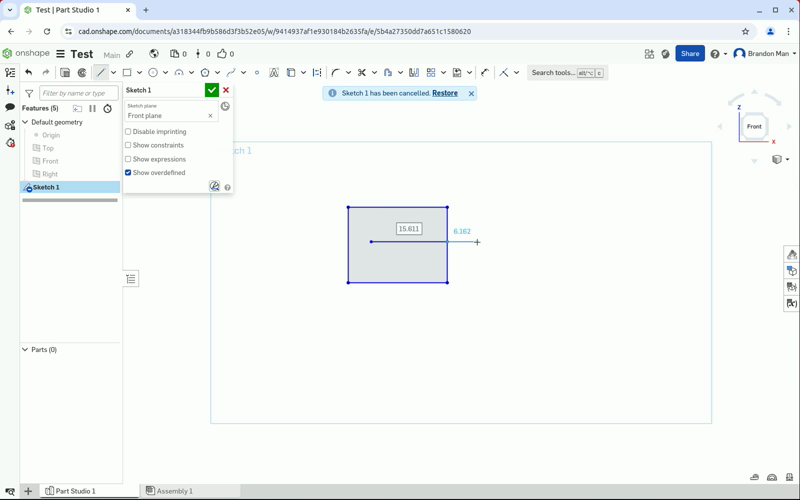
mouse_move(447, 224)
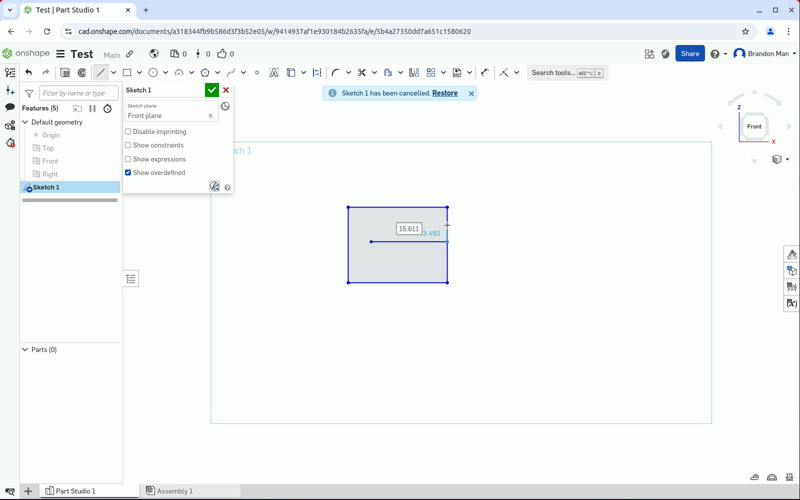
click(447, 224)
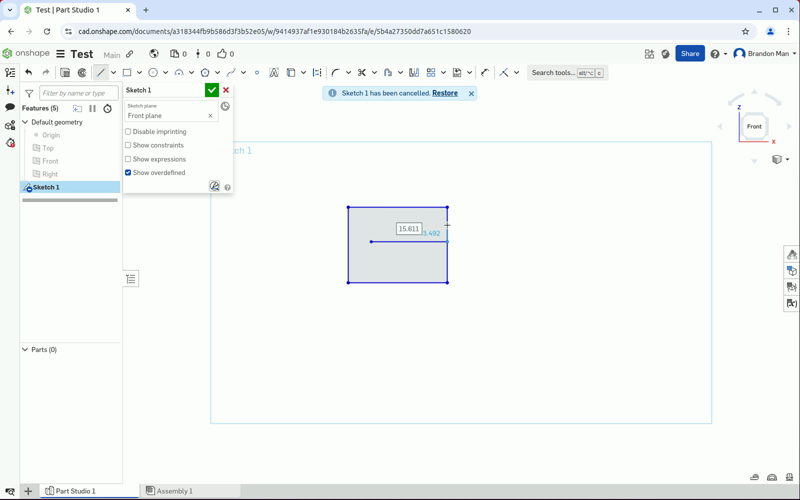
key_up(shift)
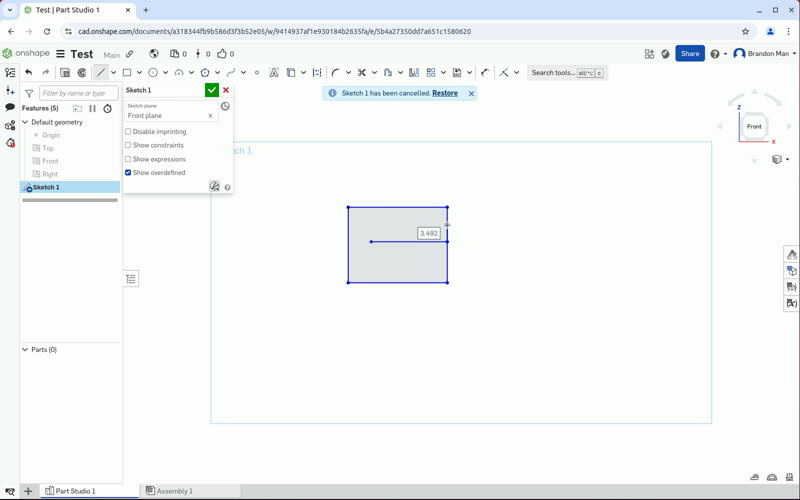
key_down(shift)
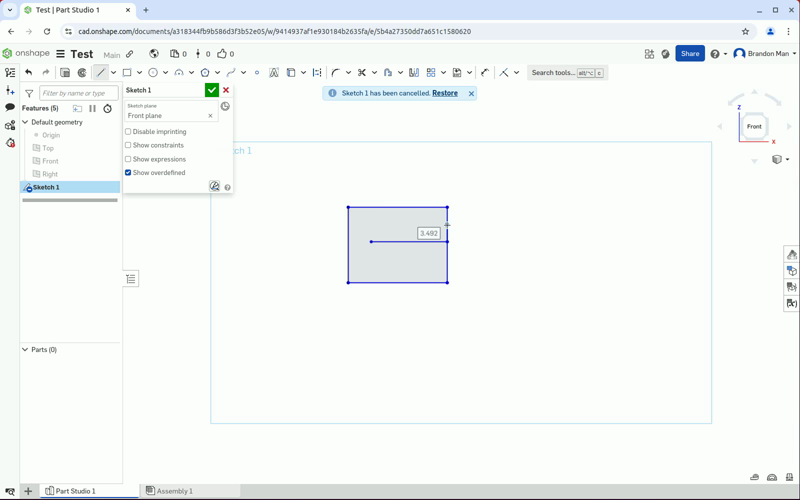
mouse_move(371, 224)
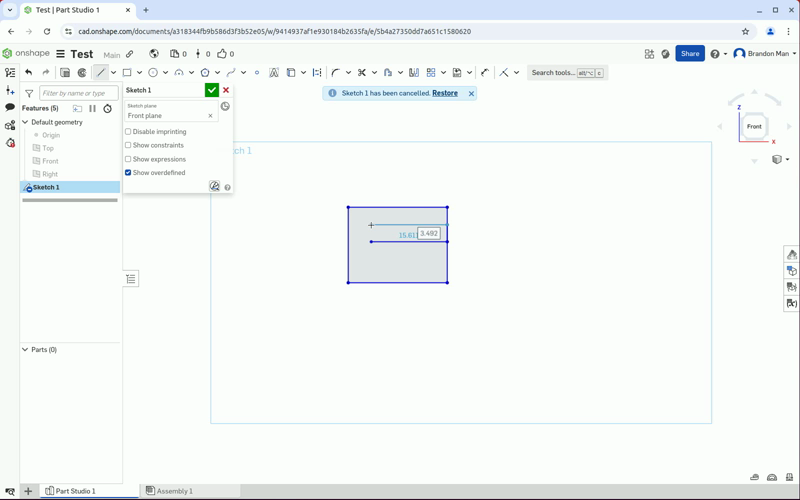
click(371, 224)
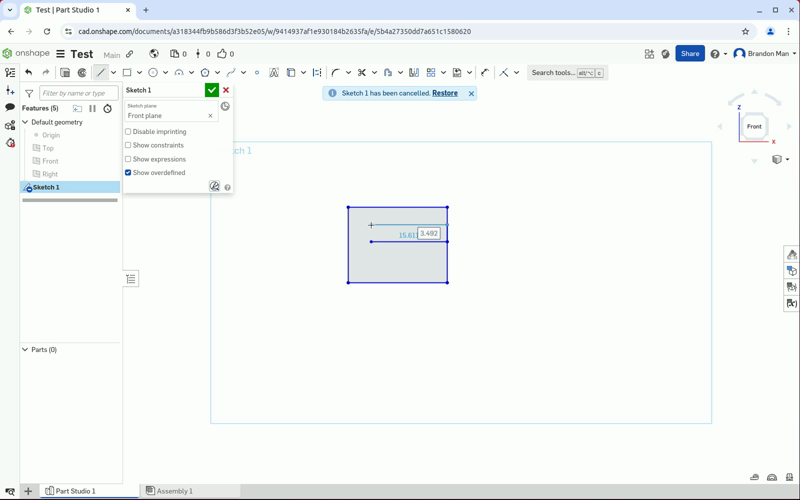
key_up(shift)
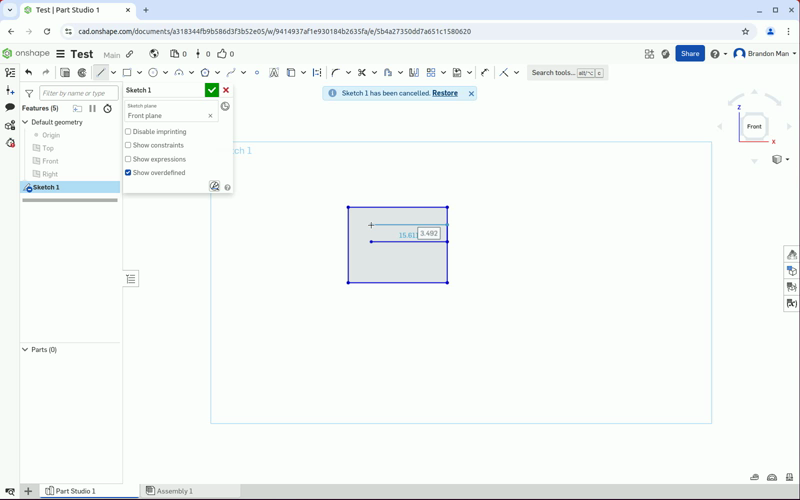
mouse_move(401, 224)
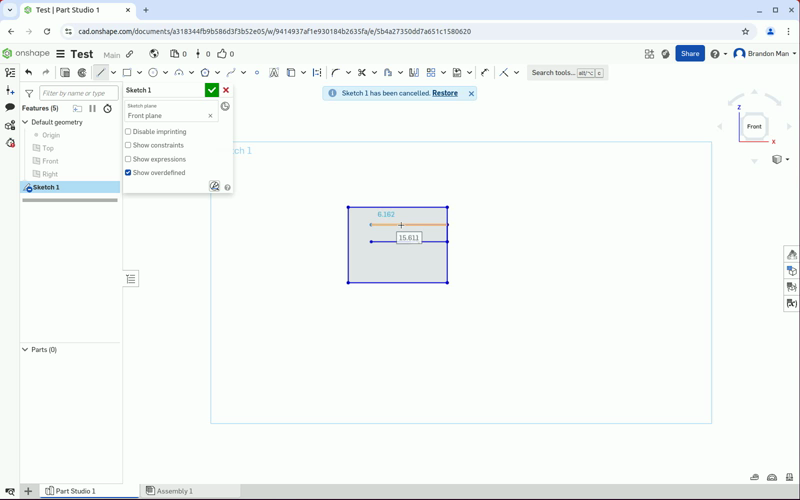
key_down(shift)
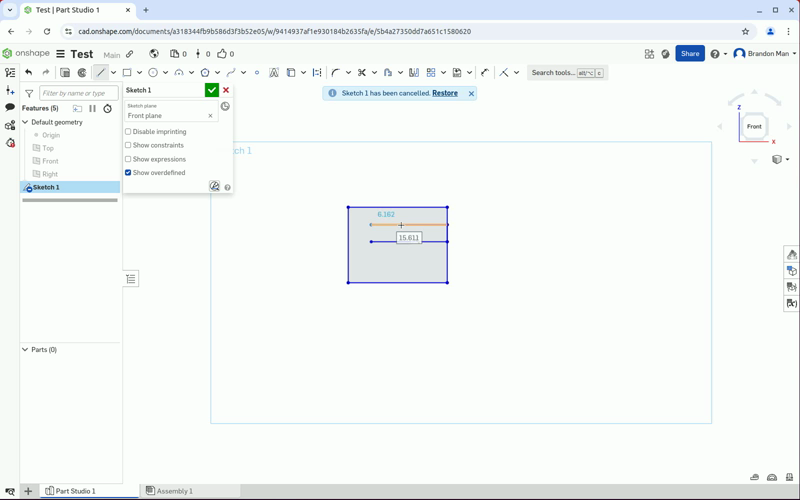
mouse_move(371, 241)
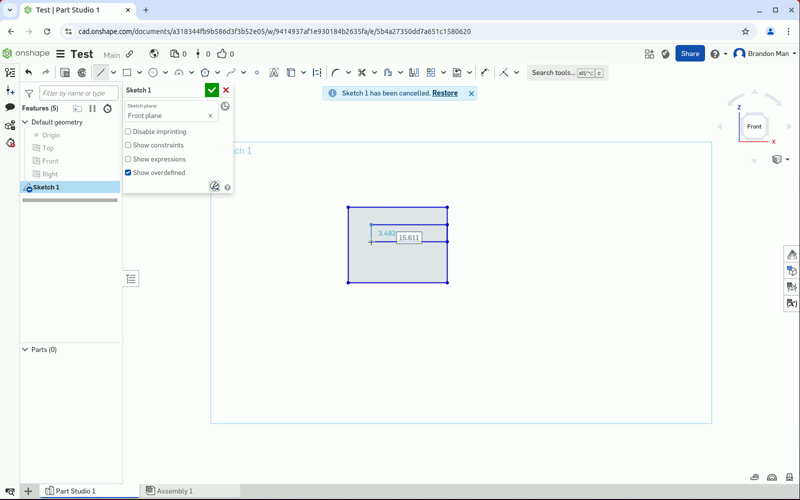
key_up(shift)
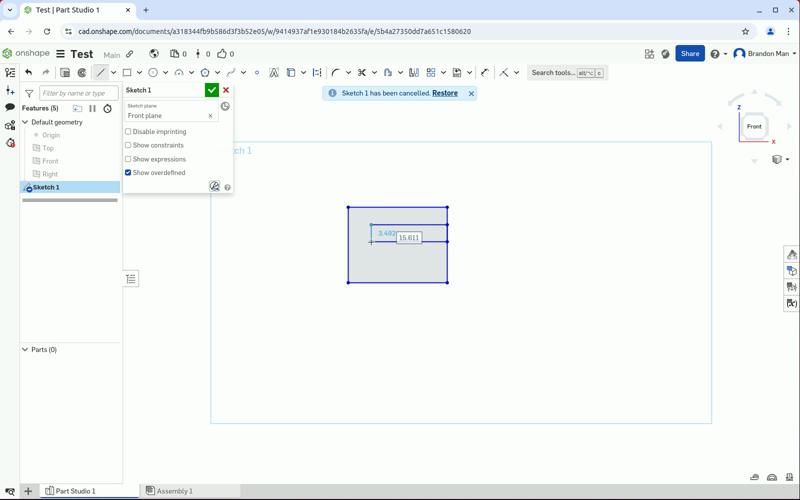
click(371, 241)
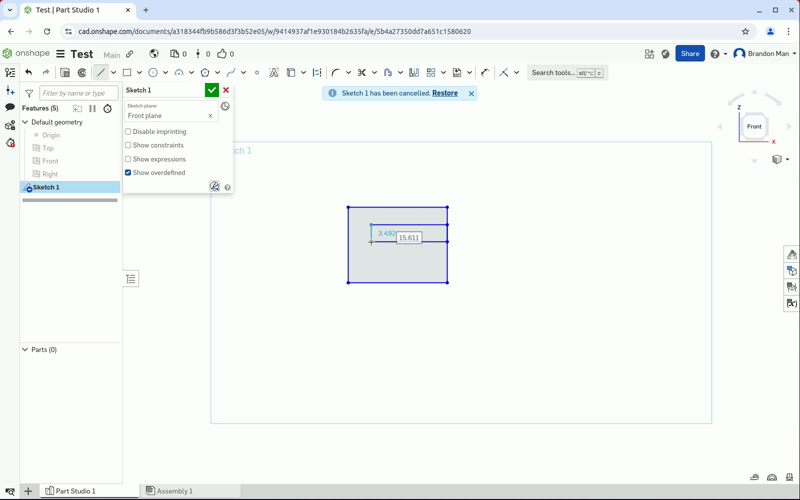
key(esc)
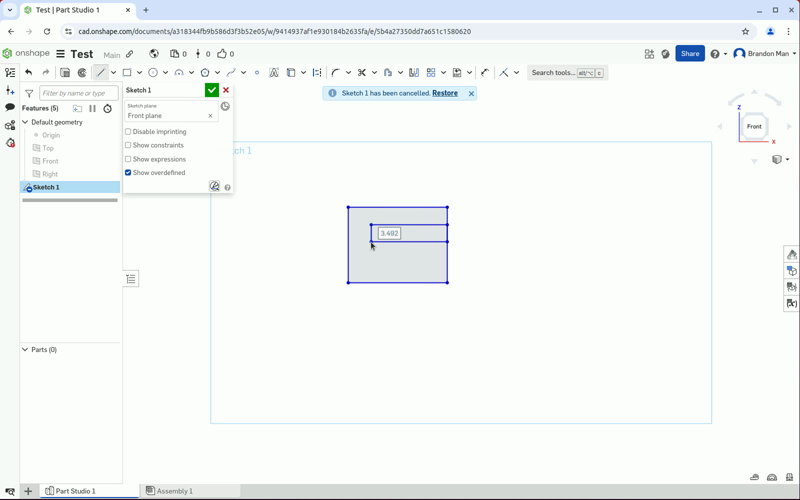
mouse_move(423, 262)
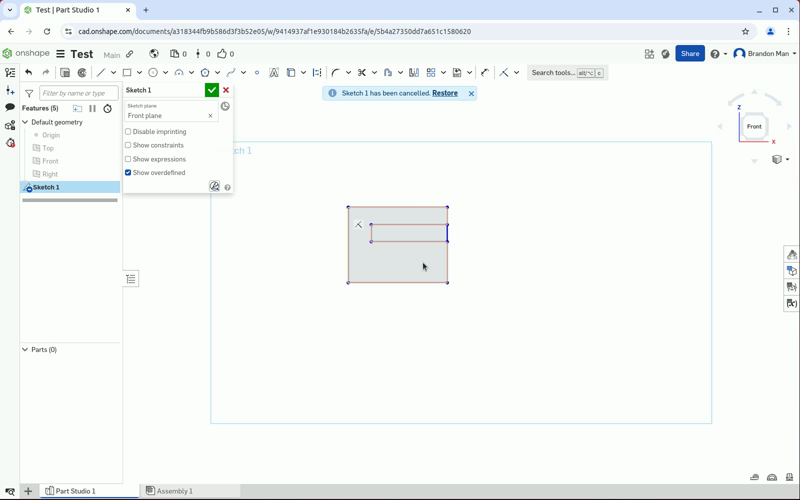
click(423, 262)
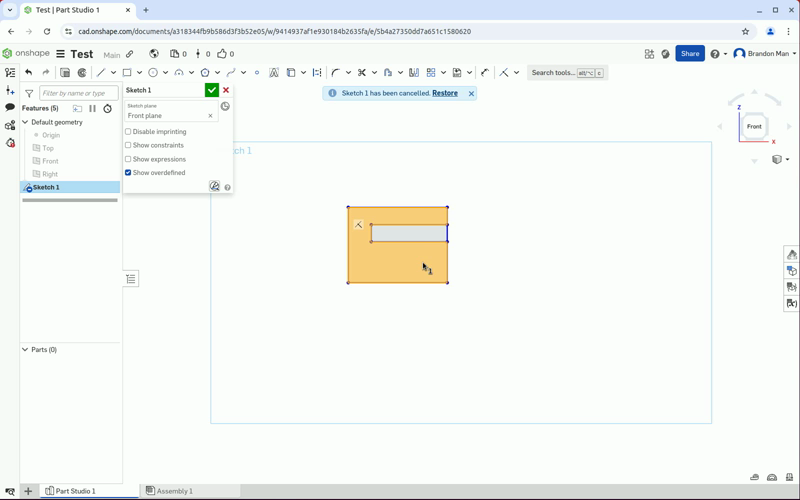
mouse_move(73, 352)
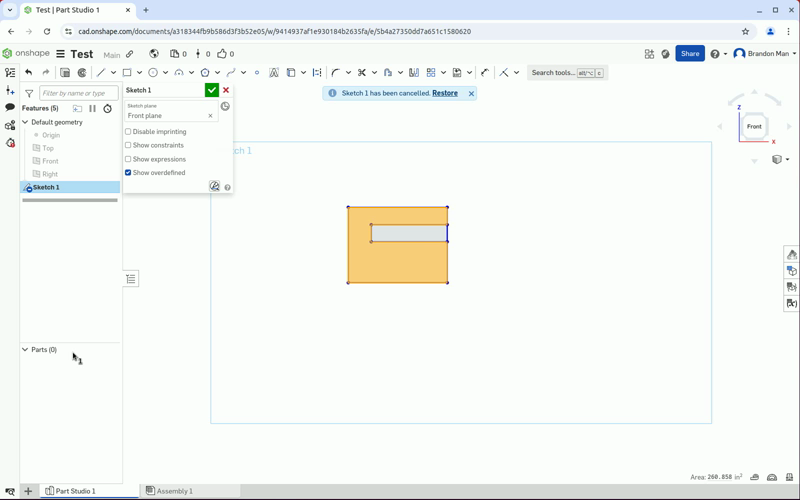
key(shift+y)
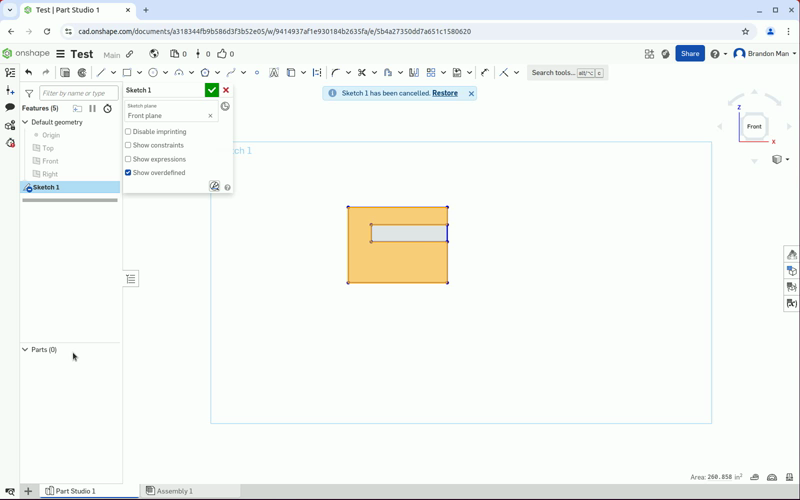
key(shift+e)
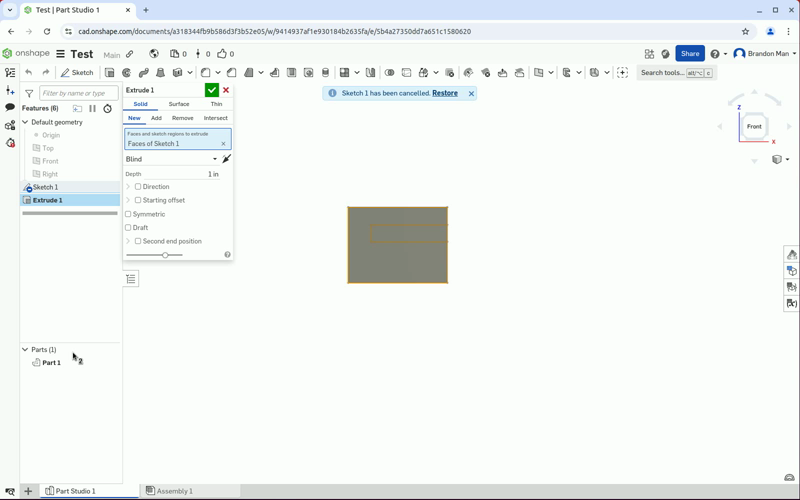
mouse_move(143, 106)
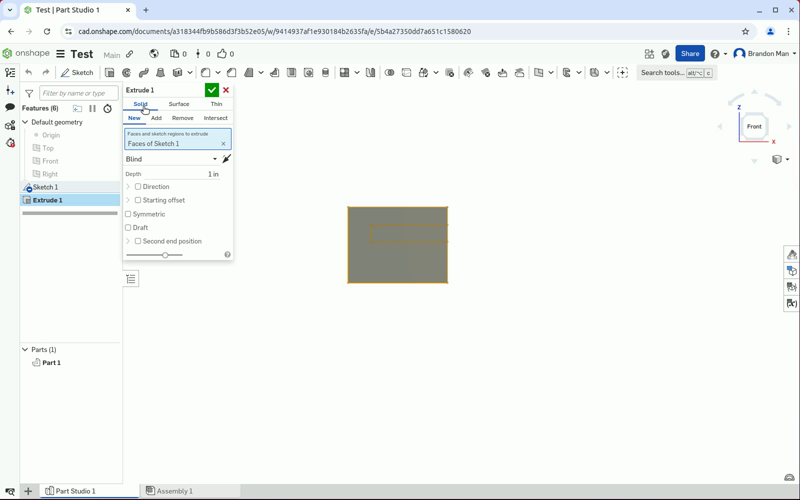
click(143, 106)
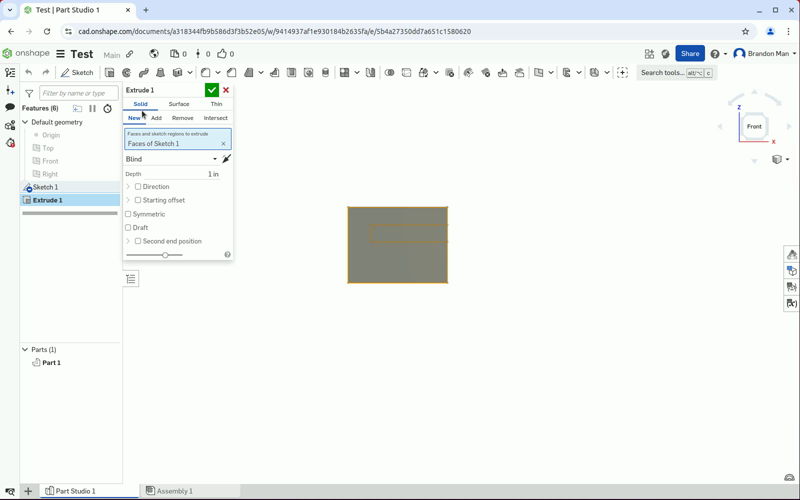
mouse_move(137, 120)
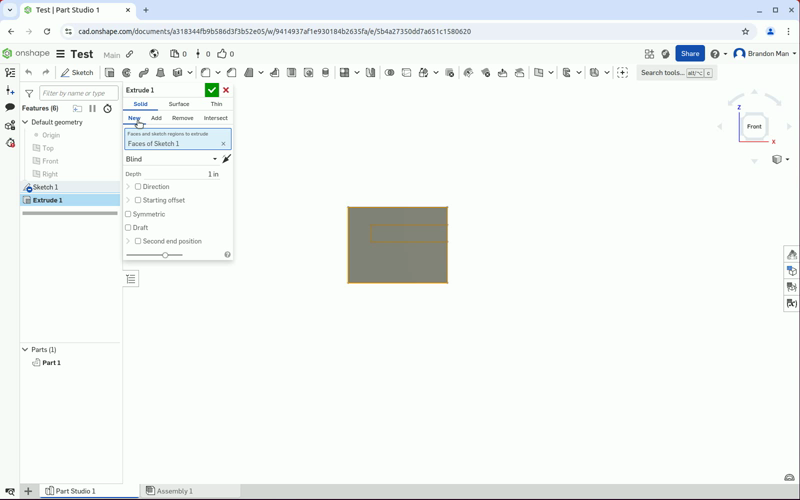
click(137, 120)
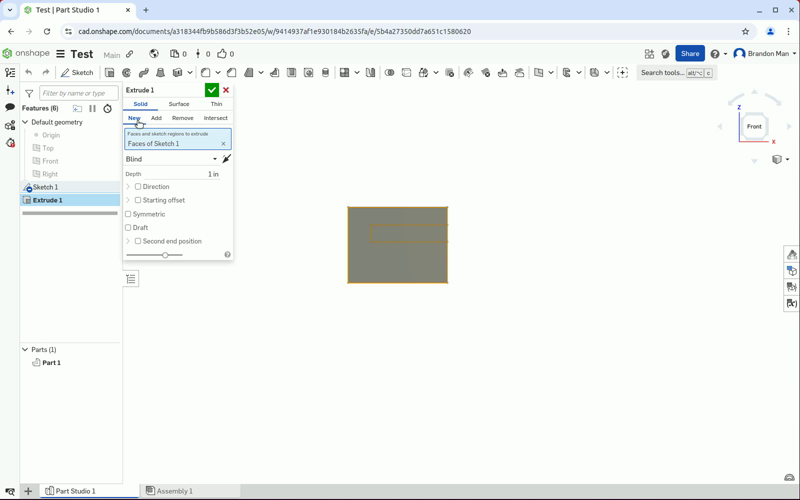
key(tab, 4)
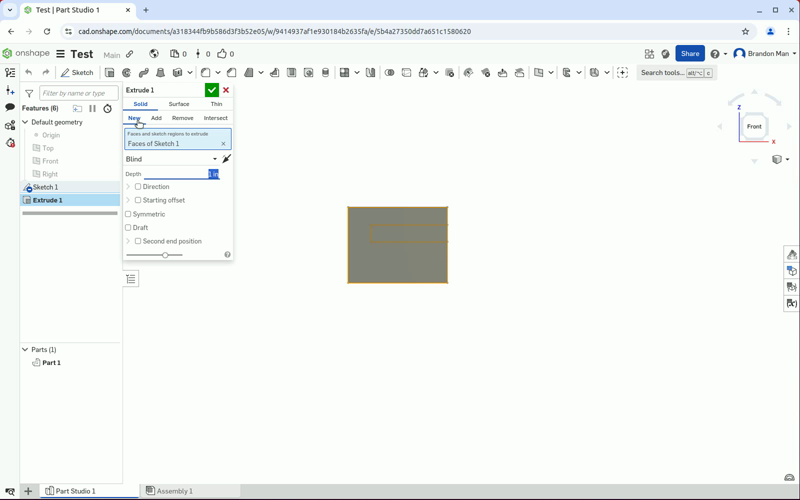
text(6.258)
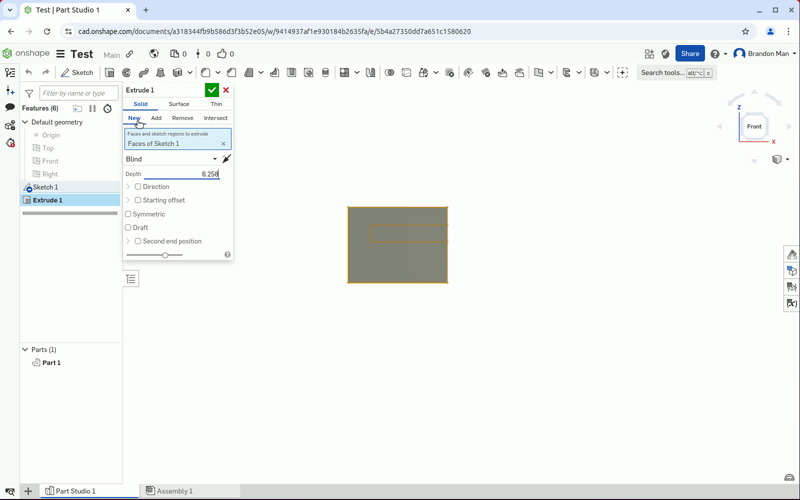
key(enter)
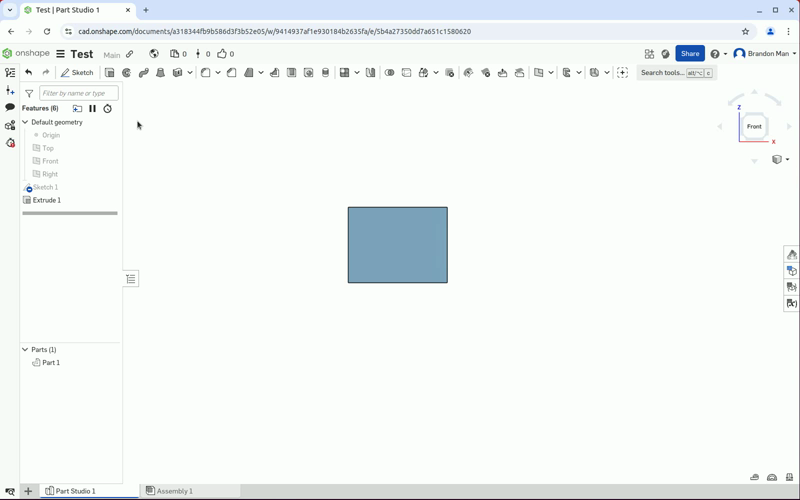
key(shift+h)
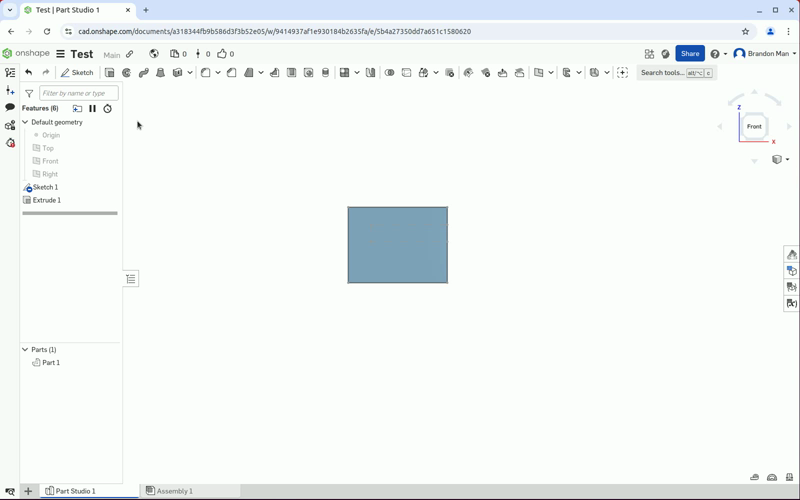
key(shift+h)
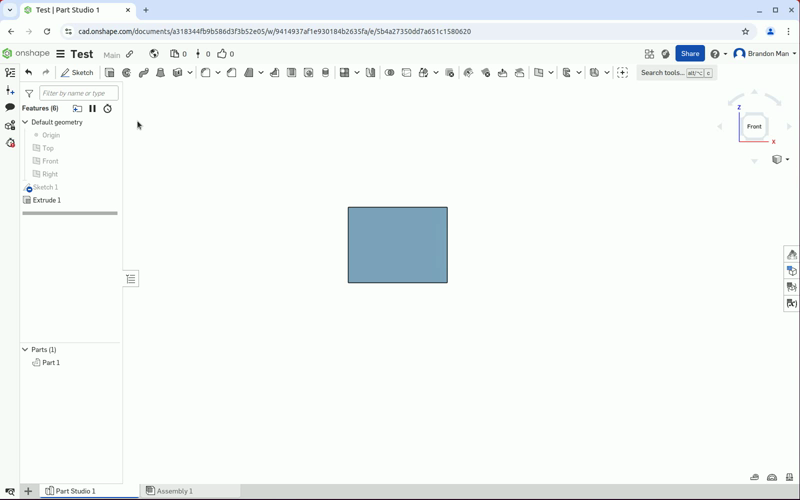
mouse_move(73, 189)
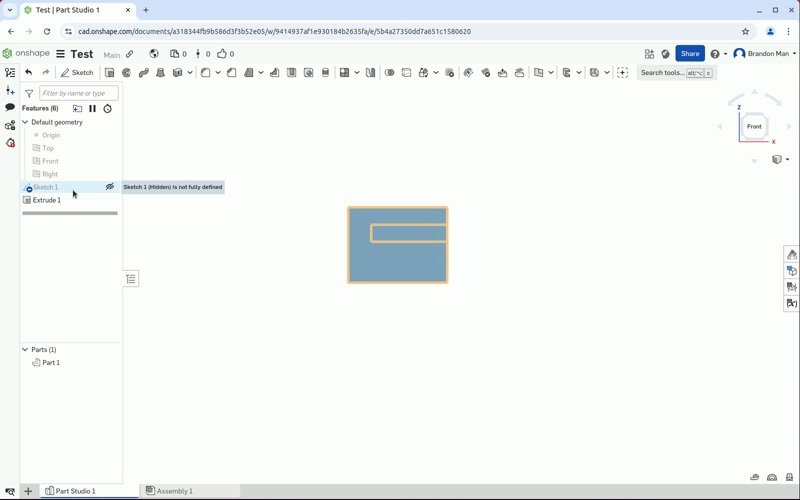
click(73, 189)
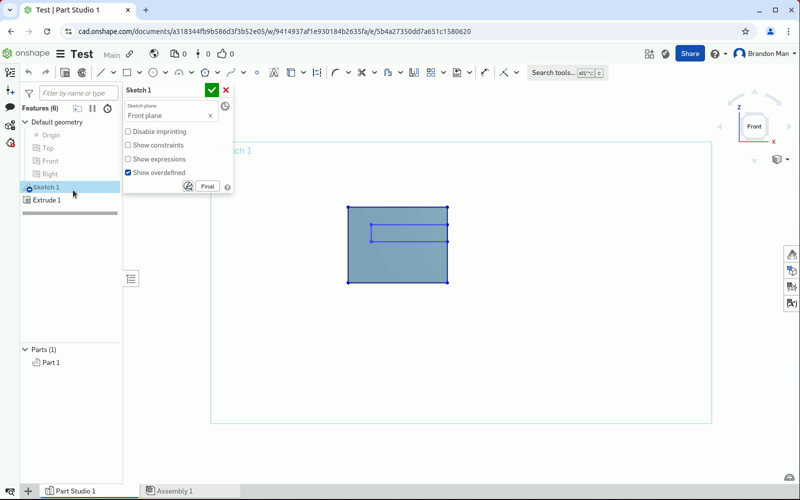
mouse_move(229, 92)
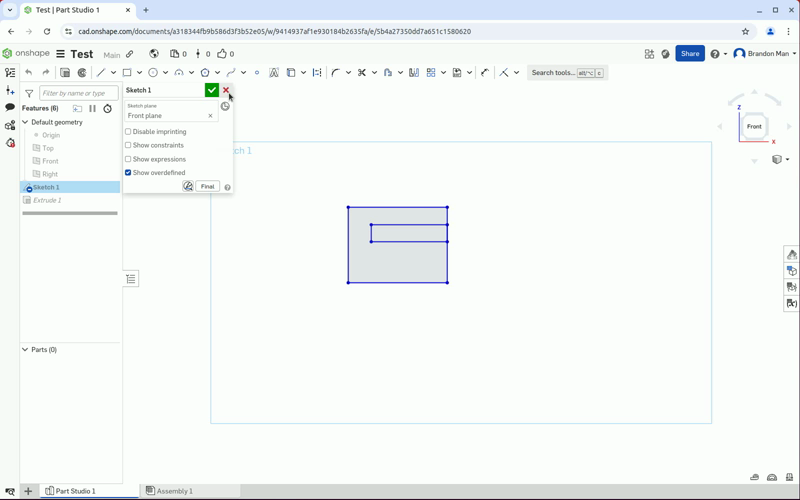
click(229, 92)
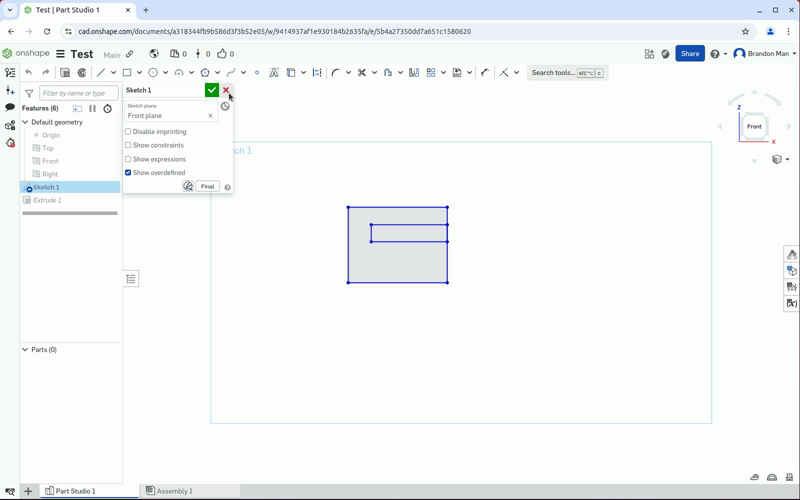
key(shift+s)
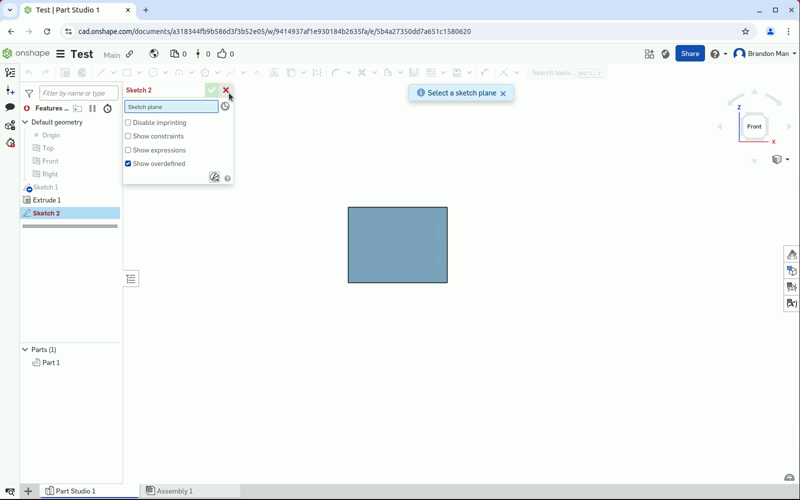
mouse_move(73, 163)
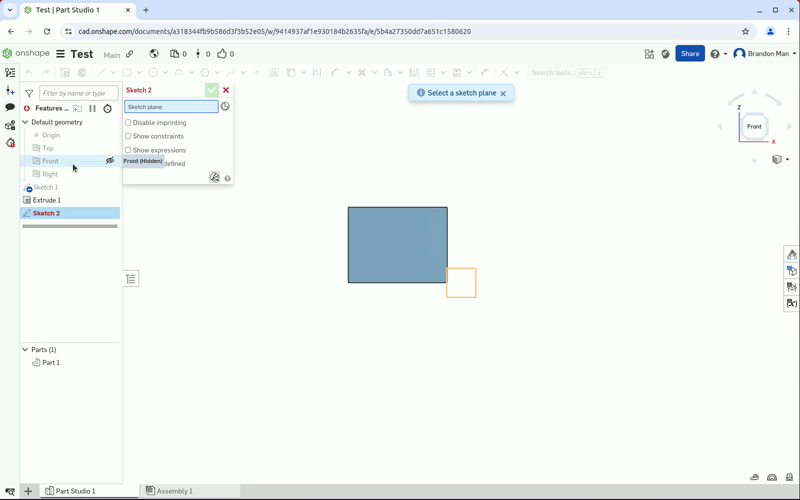
click(73, 163)
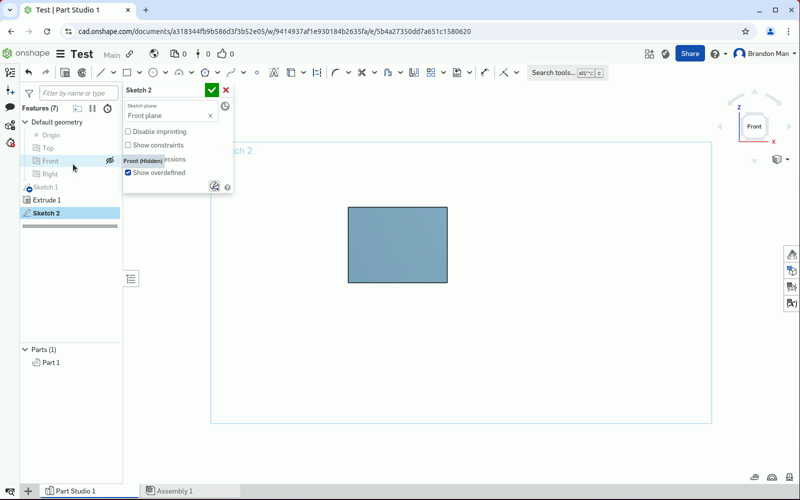
mouse_move(73, 352)
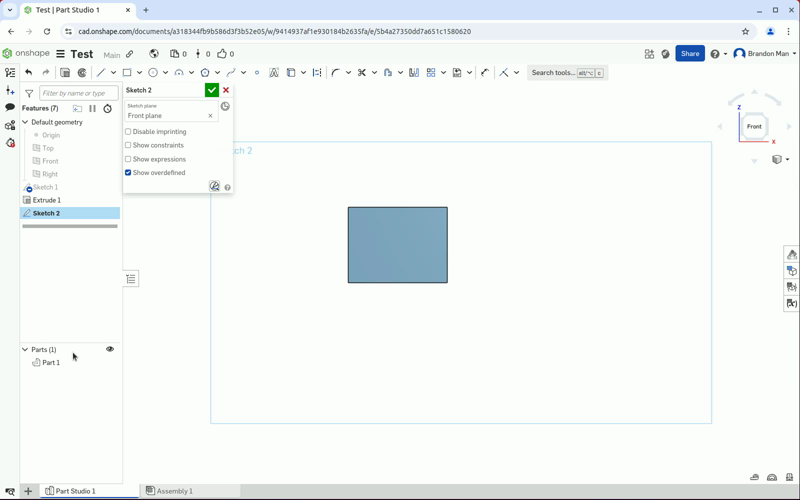
key(y)
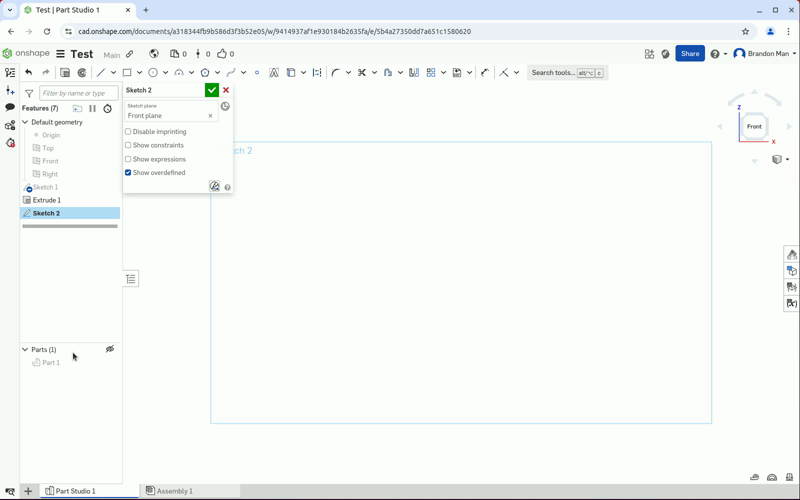
key(l)
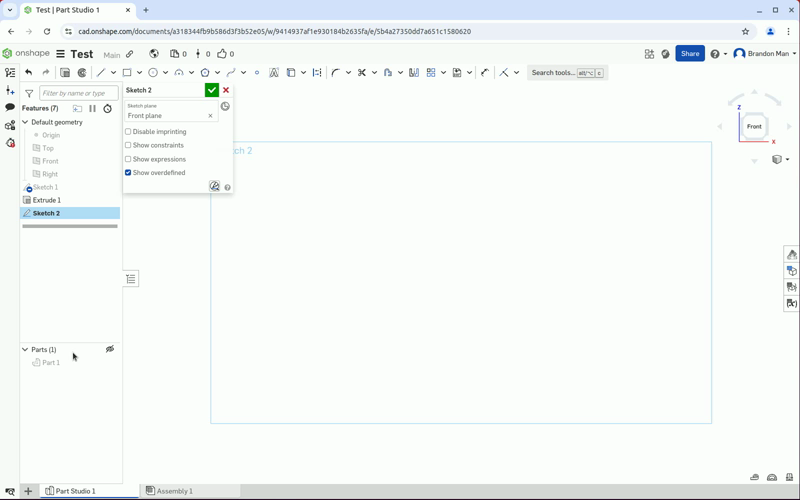
key_down(shift)
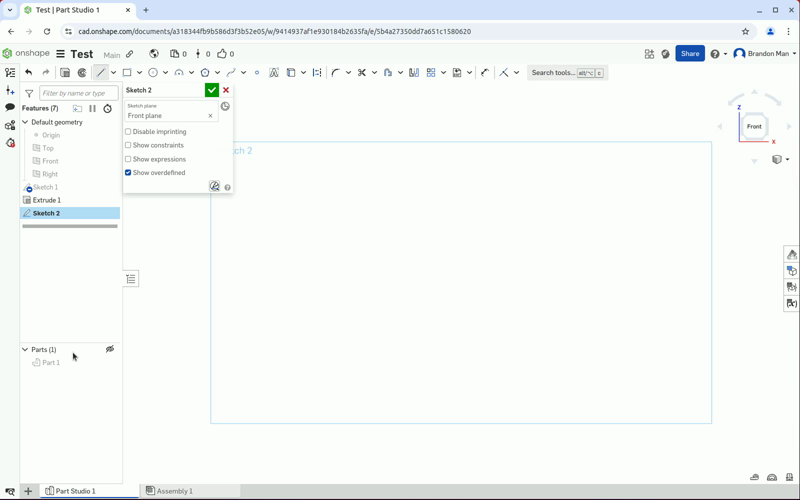
mouse_move(446, 282)
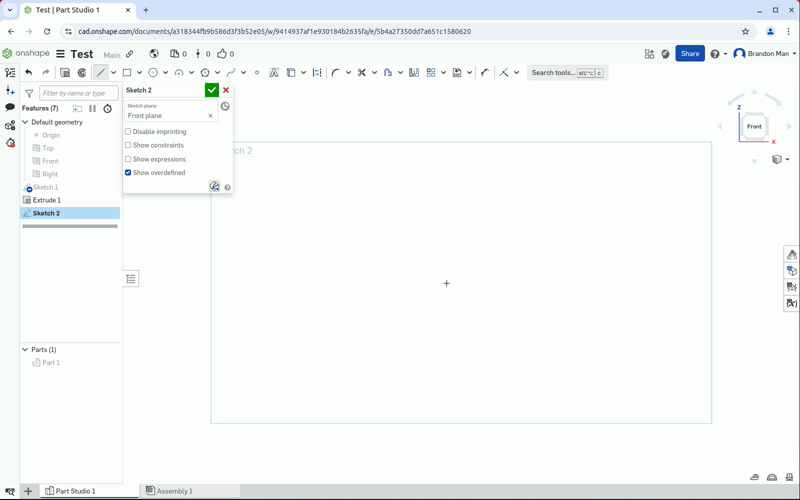
click(446, 282)
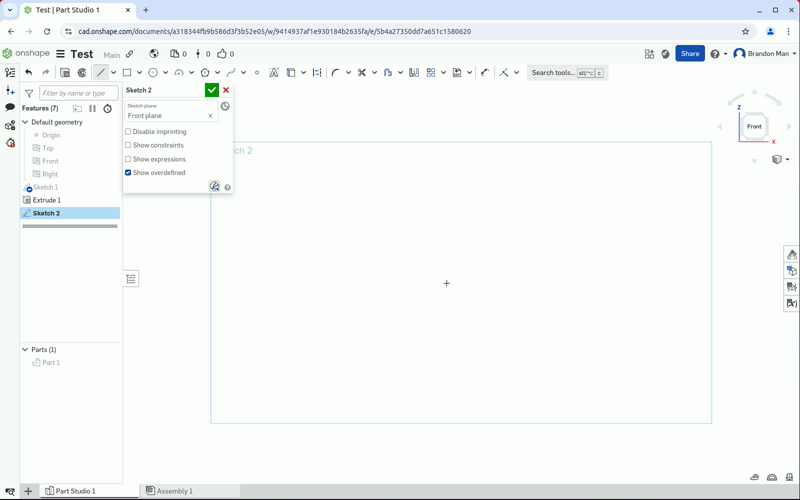
key_up(shift)
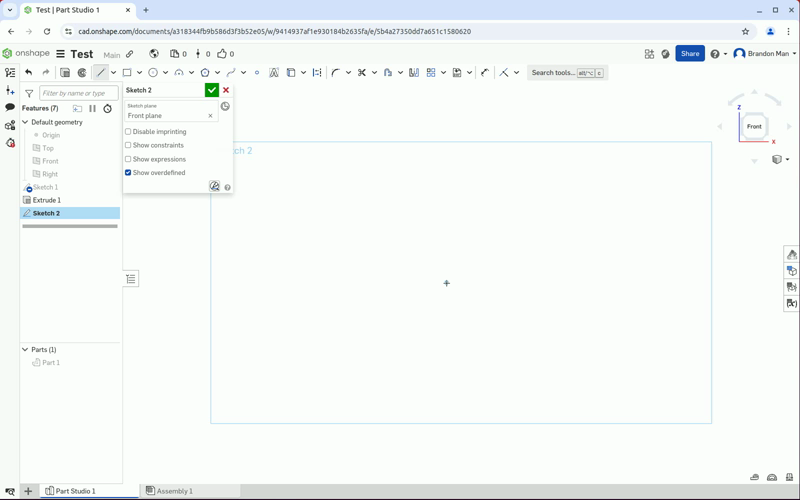
key_down(shift)
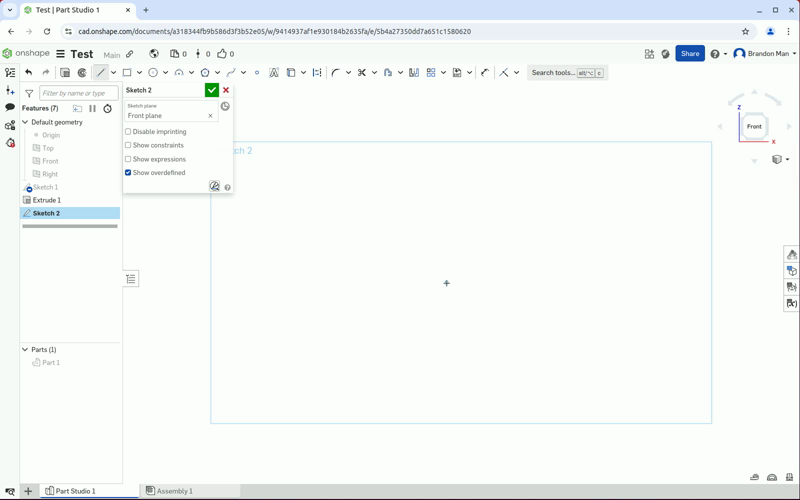
mouse_move(571, 282)
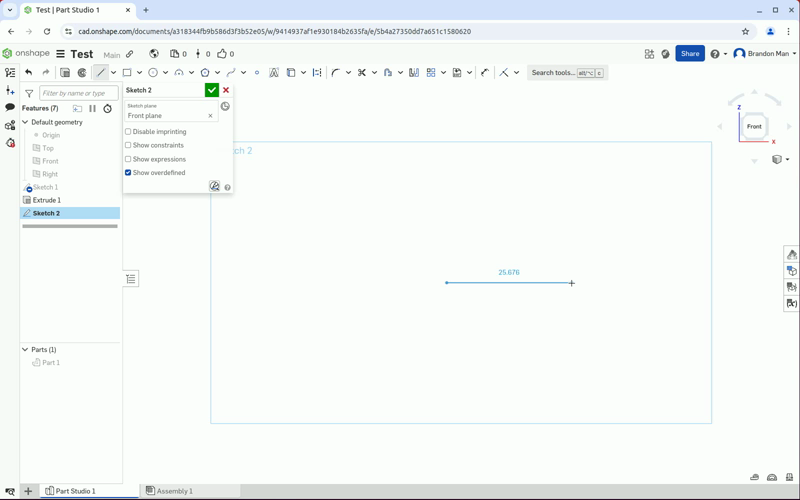
click(571, 282)
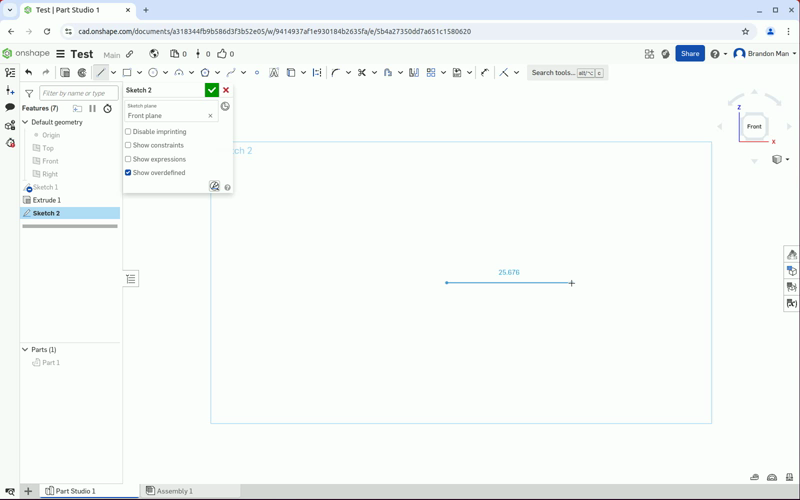
key_up(shift)
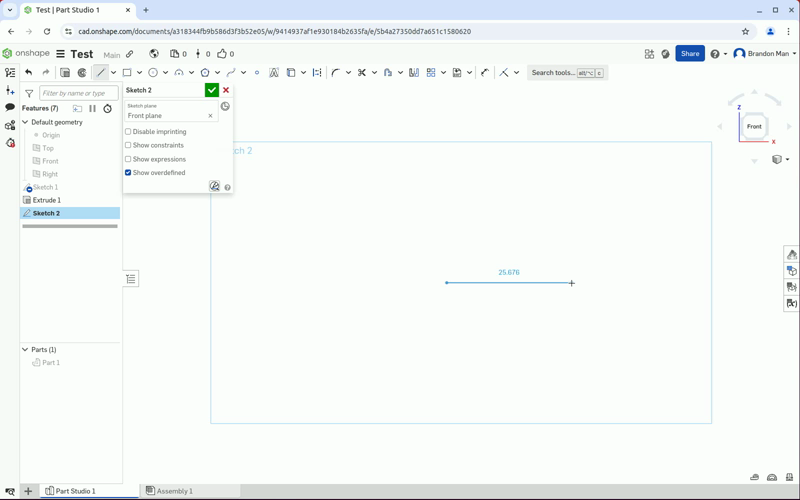
key_down(shift)
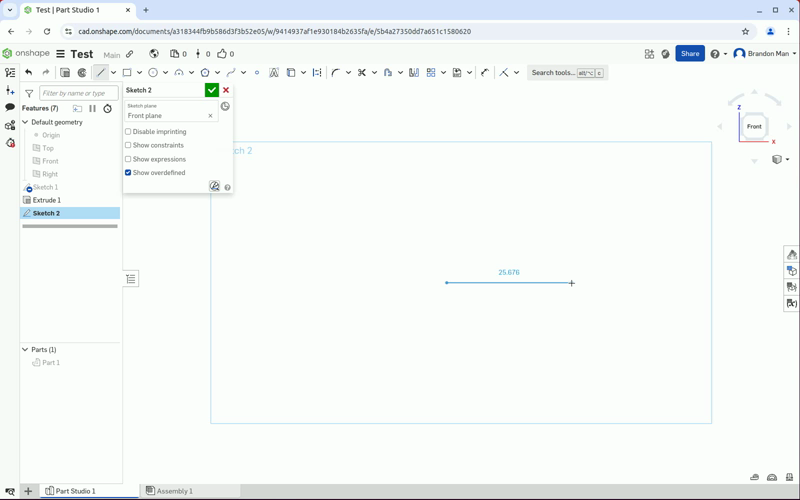
mouse_move(571, 207)
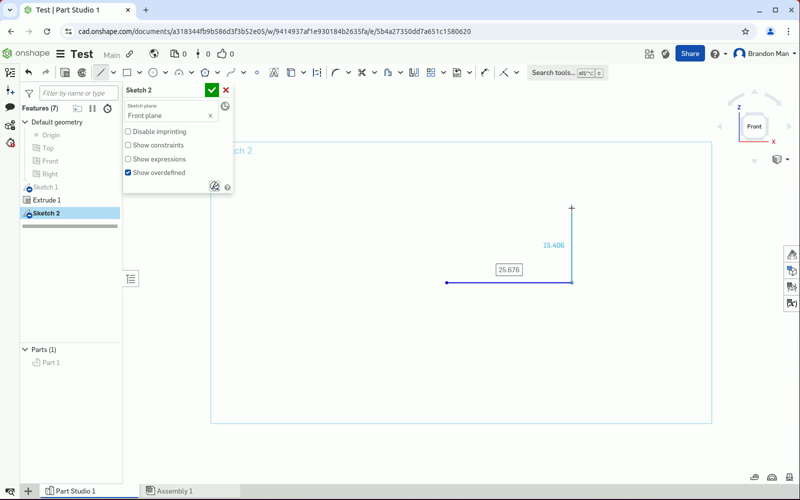
click(571, 207)
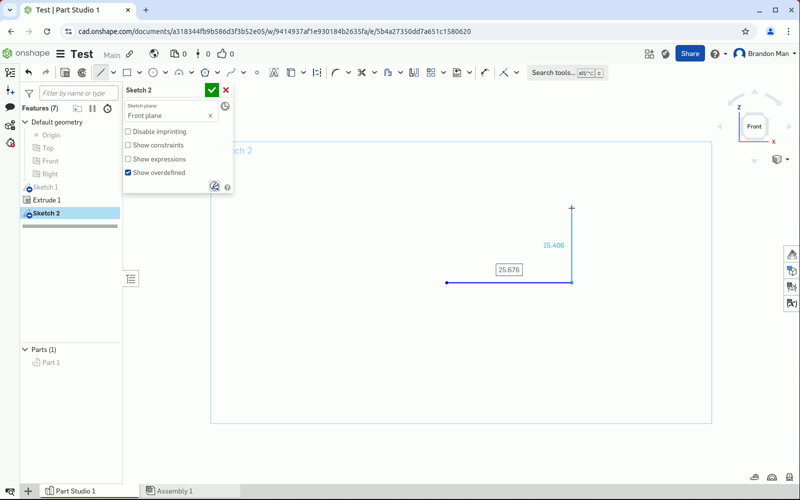
key_up(shift)
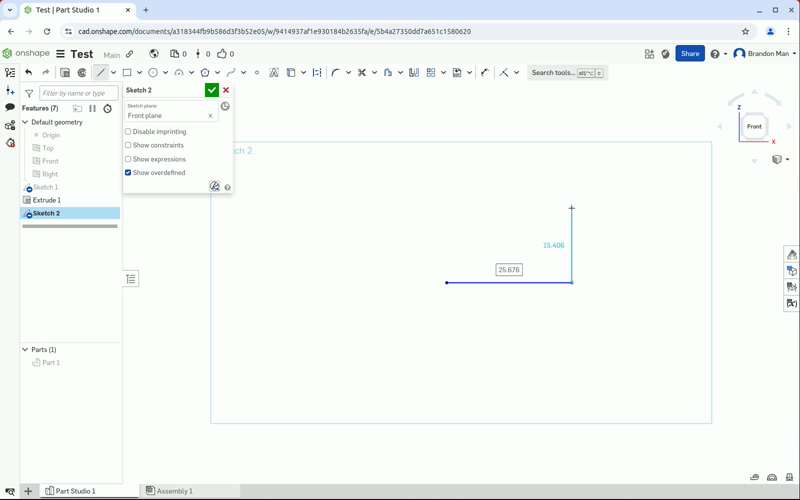
key_down(shift)
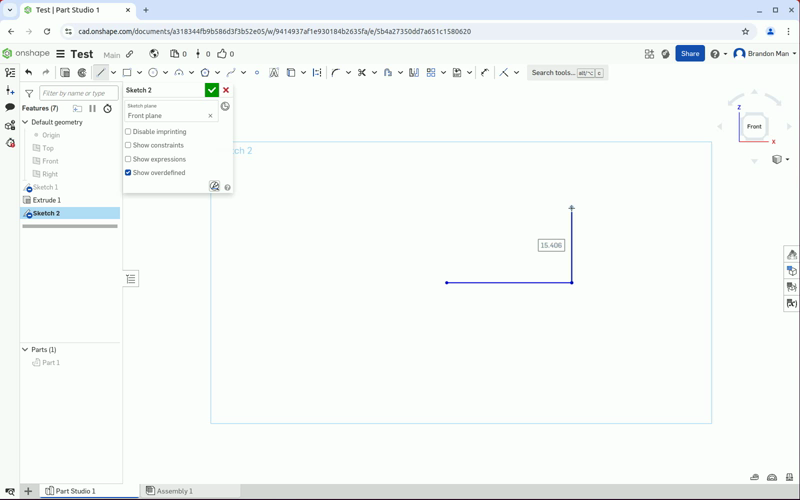
mouse_move(446, 207)
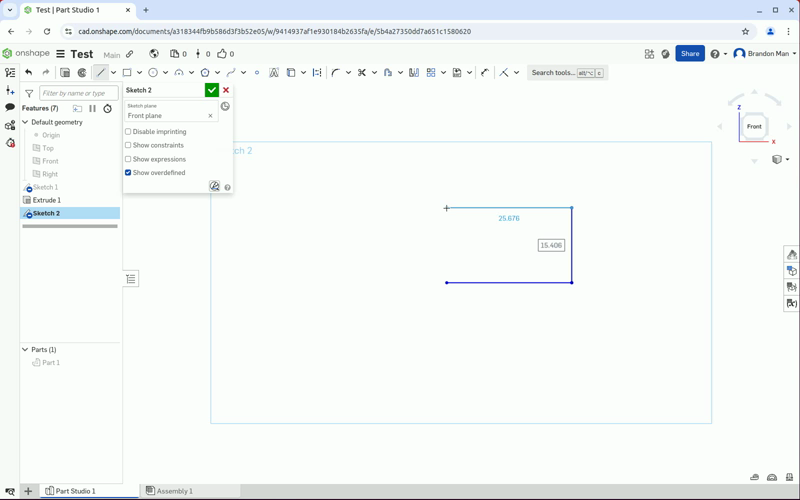
click(446, 207)
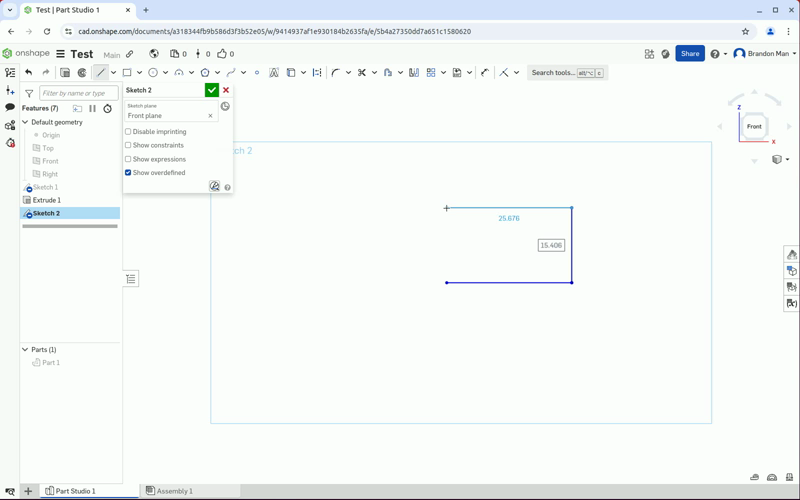
key_up(shift)
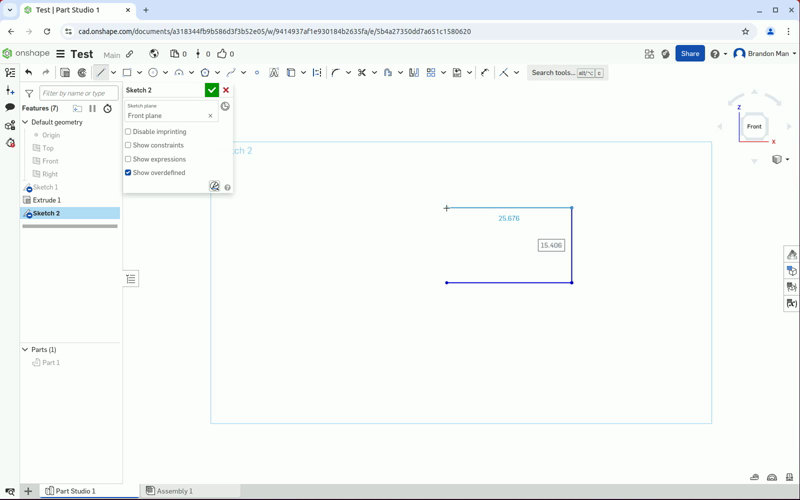
key_down(shift)
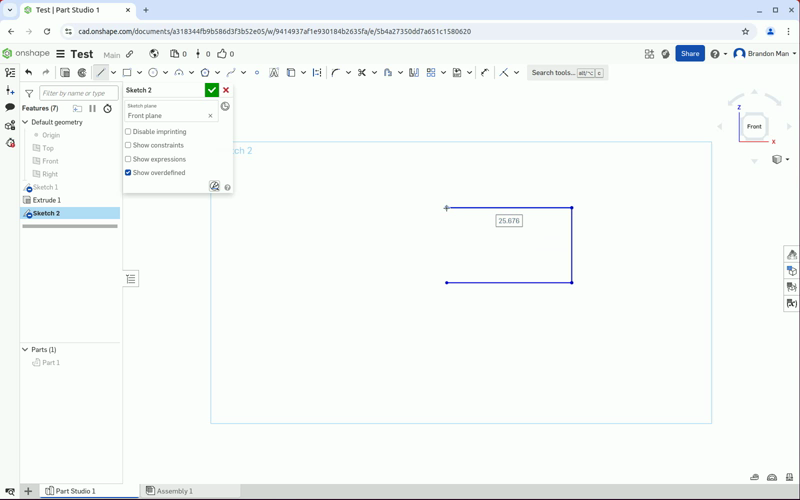
mouse_move(446, 282)
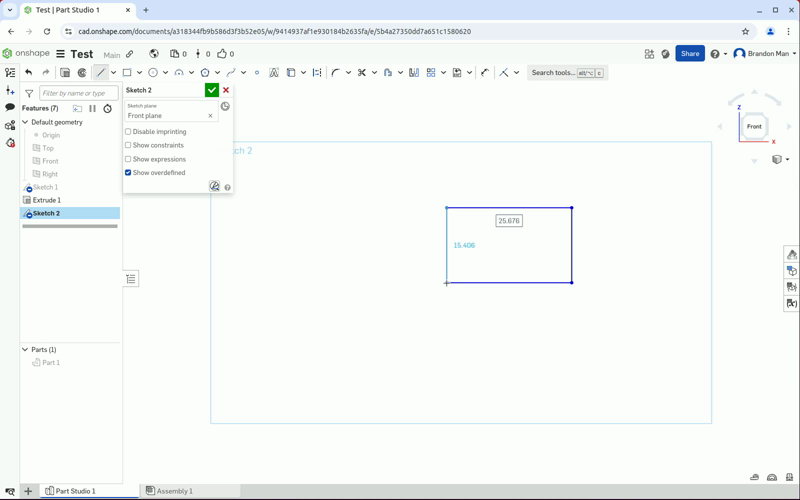
key_up(shift)
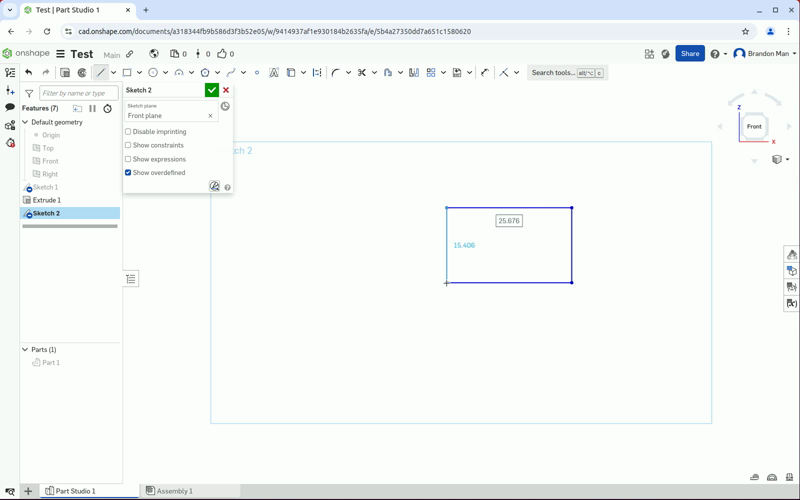
click(446, 282)
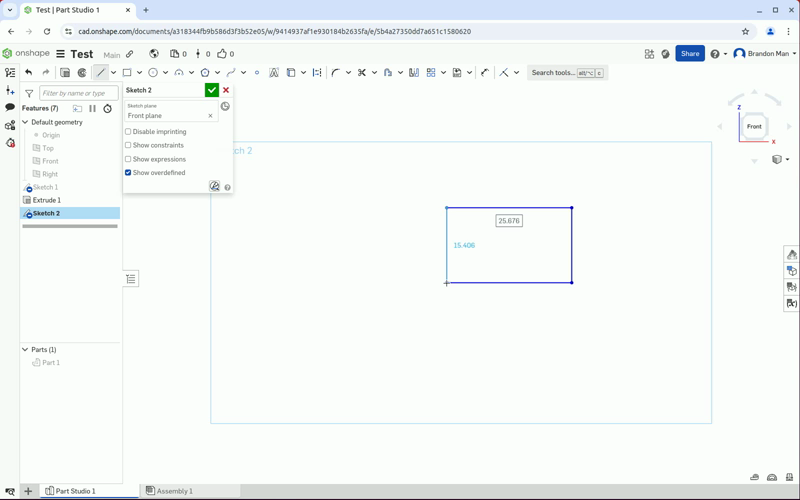
key(esc)
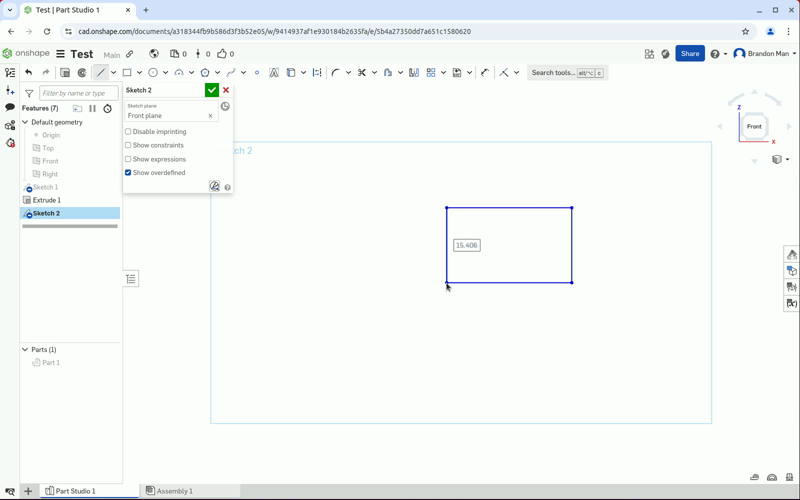
mouse_move(502, 266)
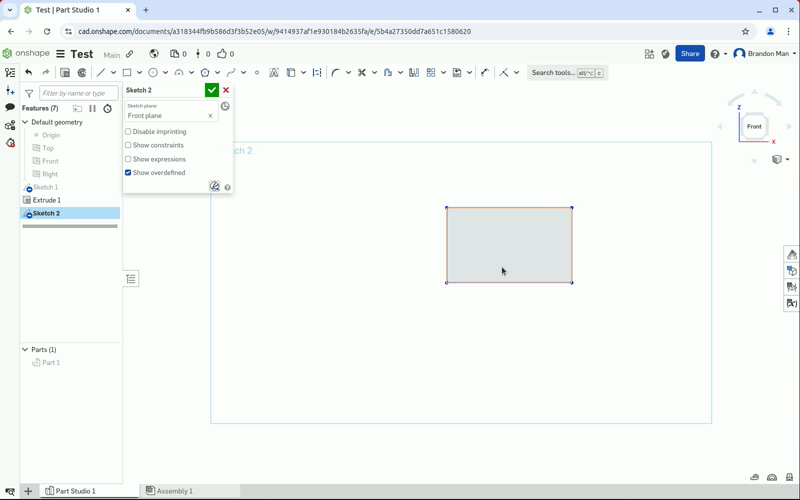
click(502, 266)
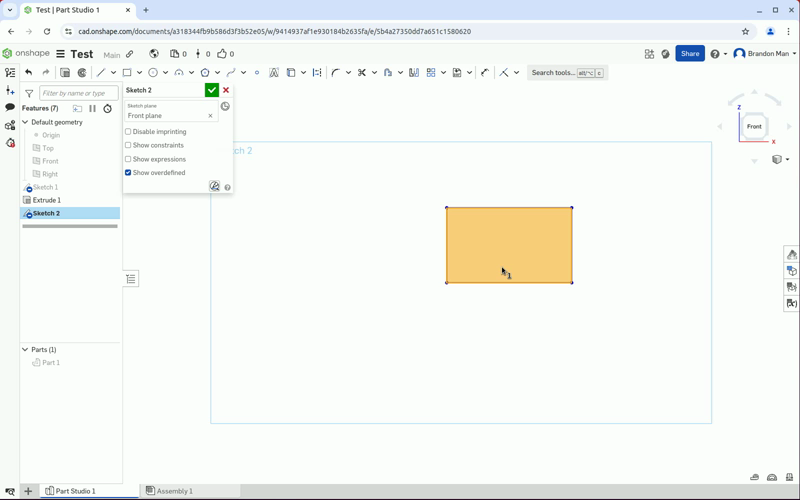
mouse_move(73, 352)
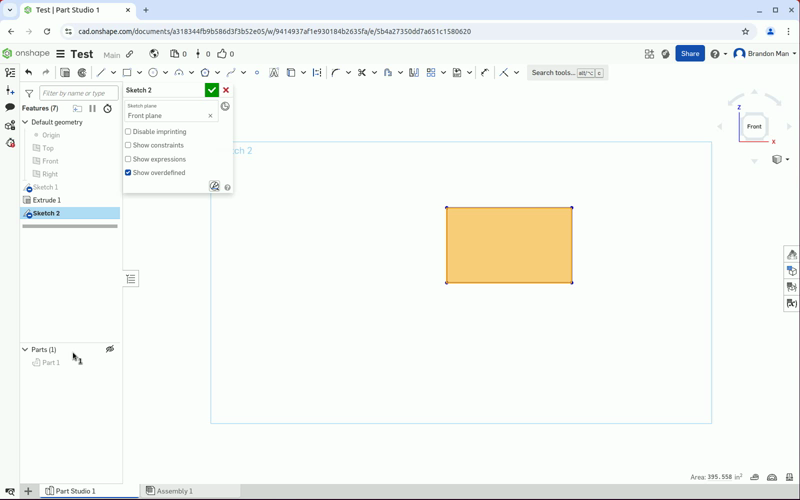
key(shift+y)
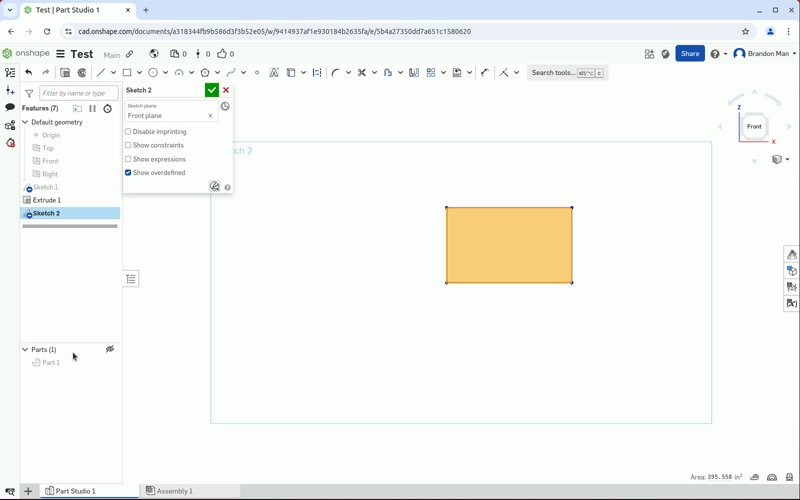
key(shift+e)
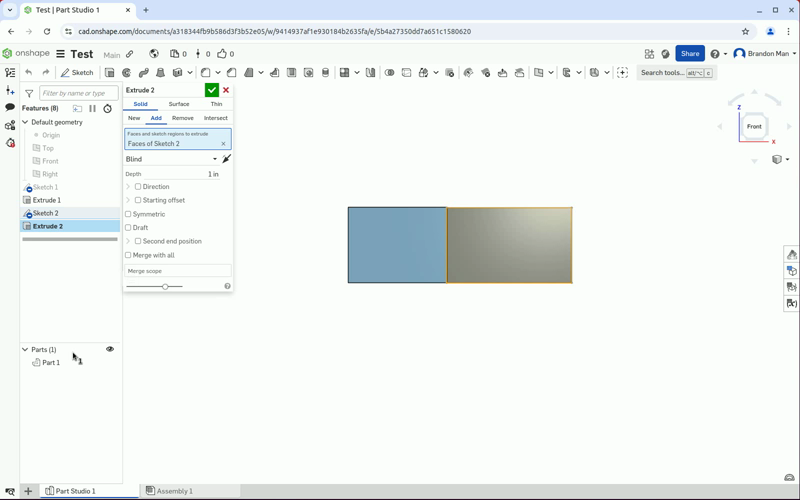
mouse_move(143, 106)
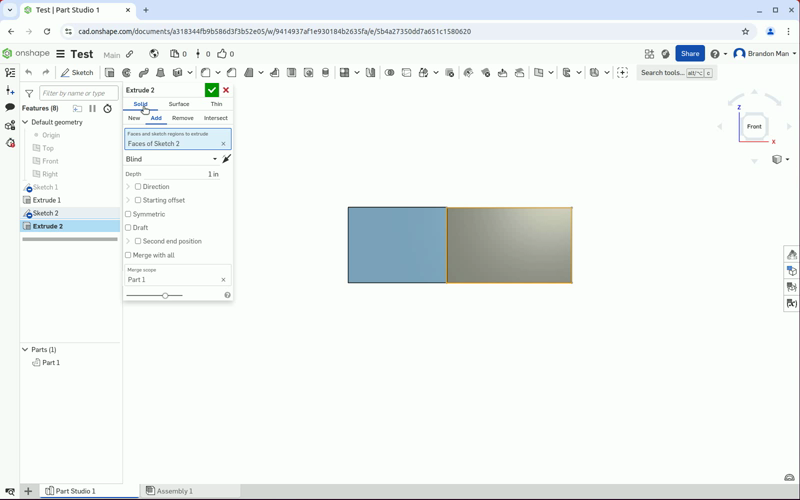
click(143, 106)
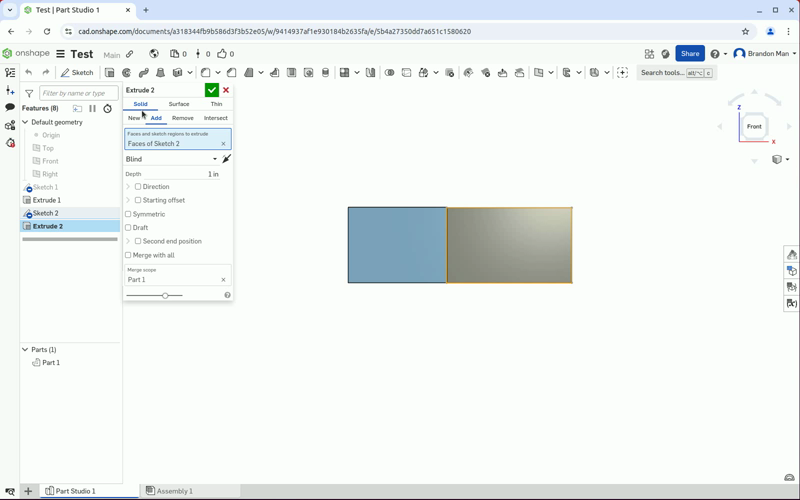
mouse_move(137, 120)
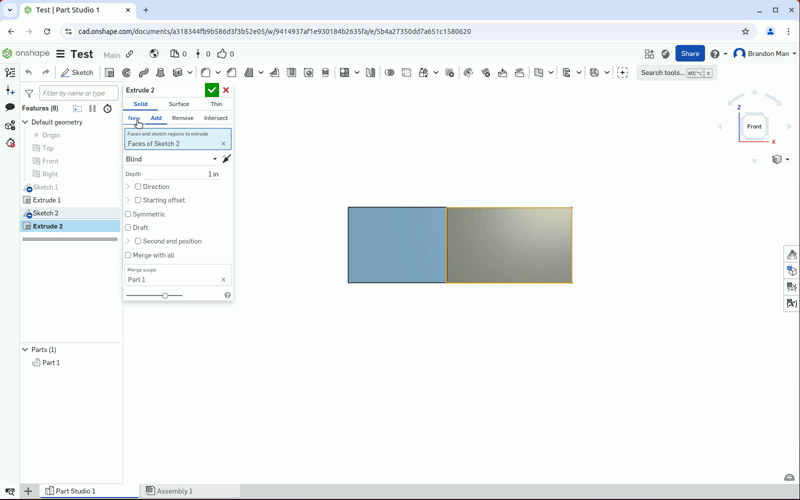
click(137, 120)
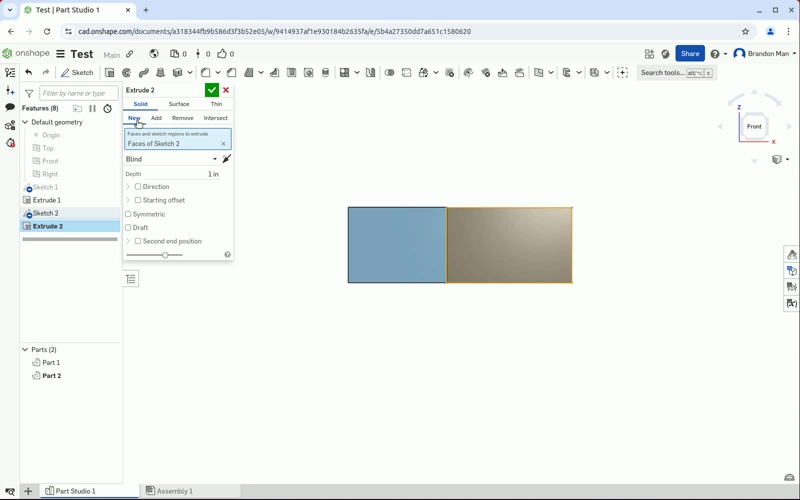
key(tab, 4)
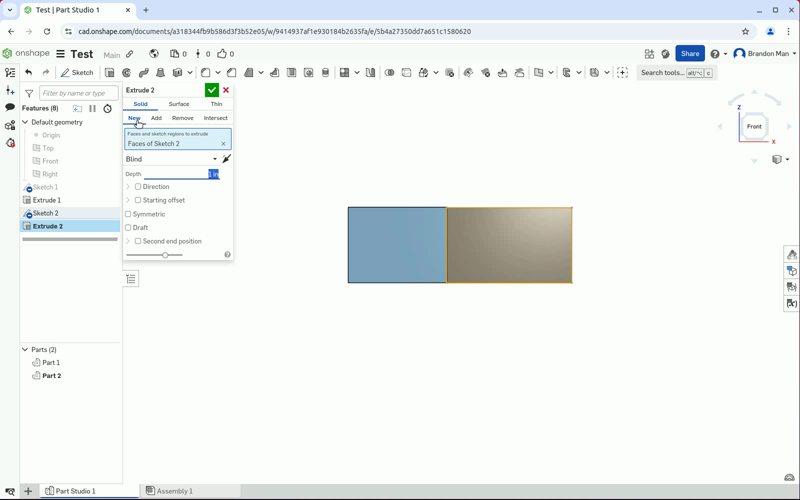
text(6.258)
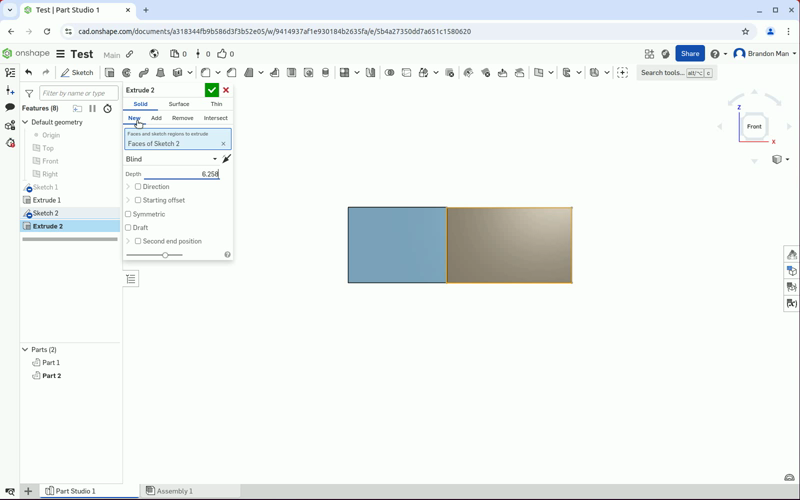
key(enter)
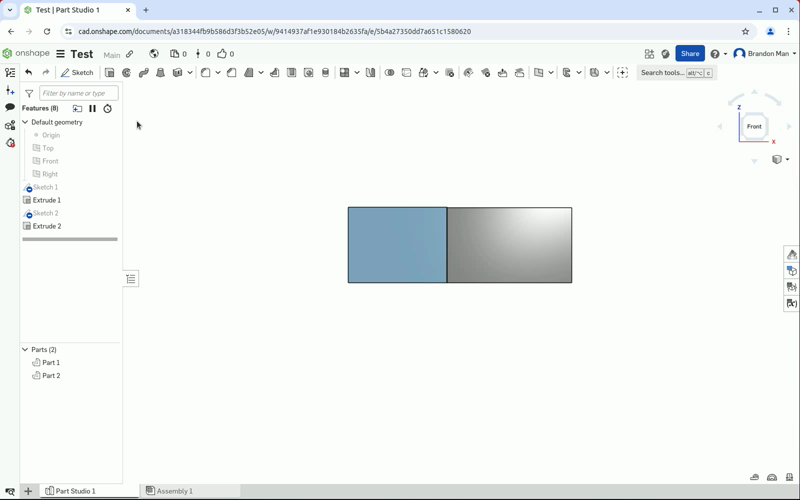
key(shift+h)
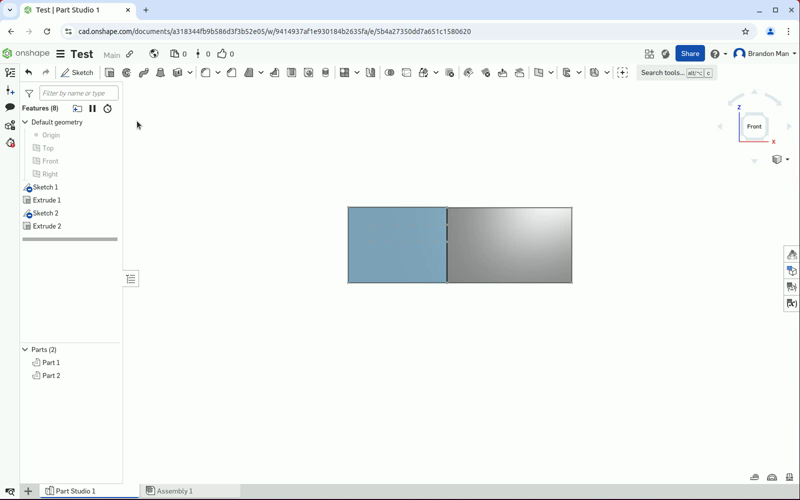
key(shift+h)
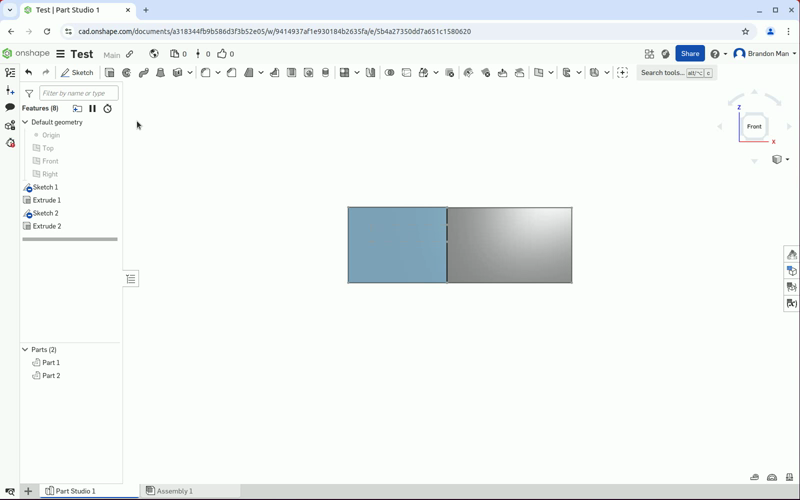
key(shift+7)
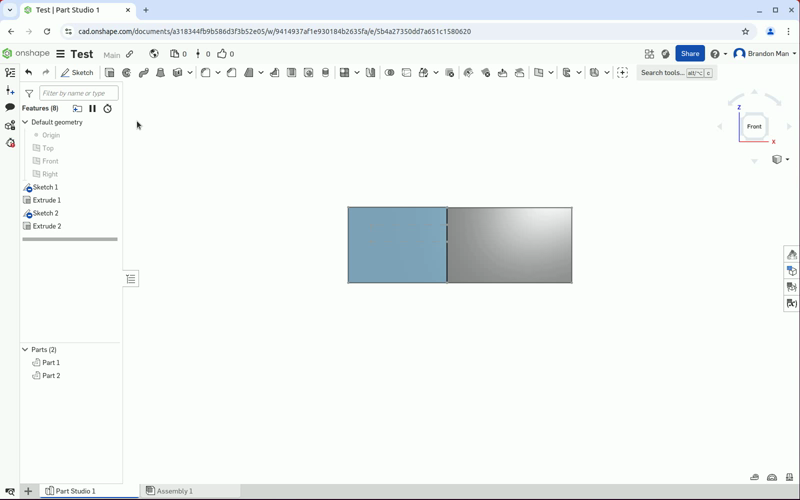
key(left, 2)
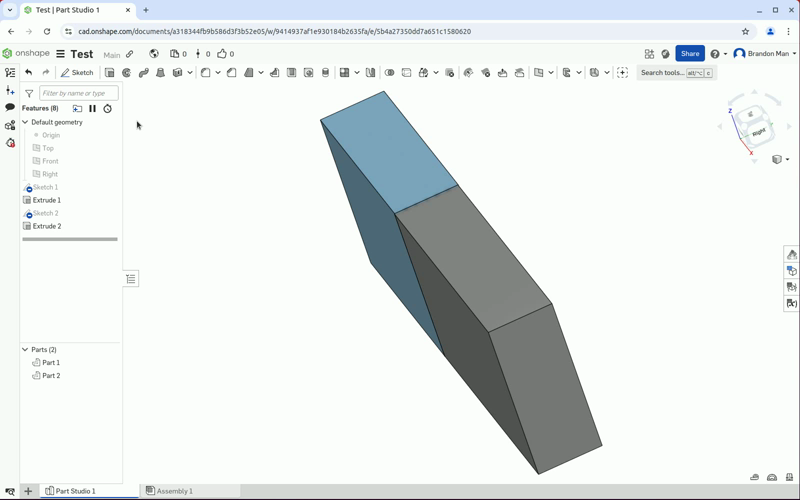
key(down, 2)
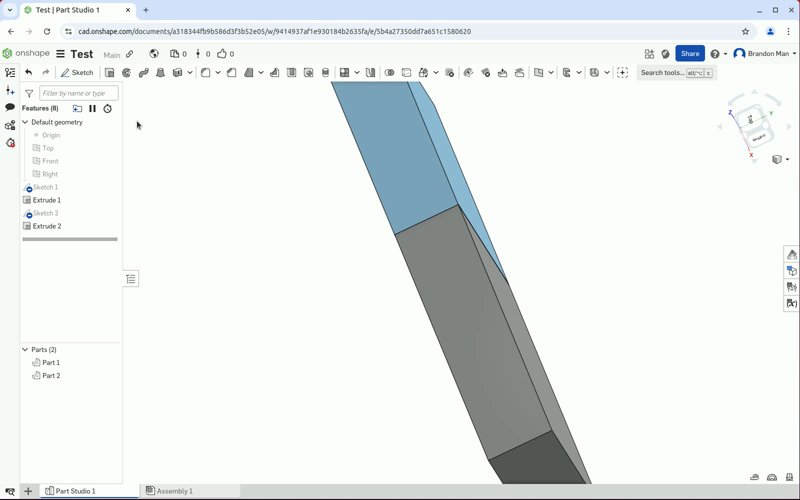
key(up, 2)
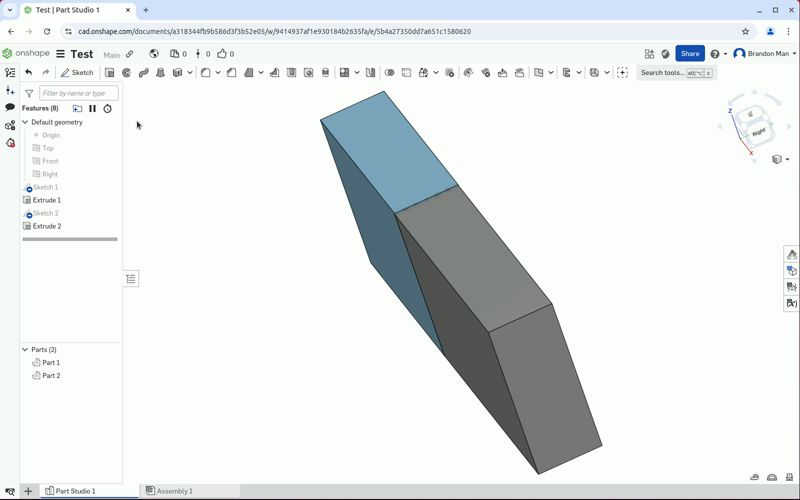
key(right, 2)
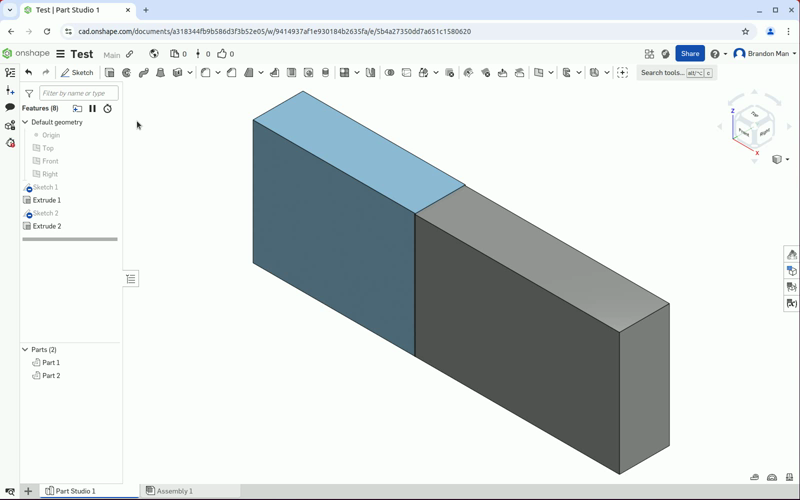
mouse_move(73, 189)
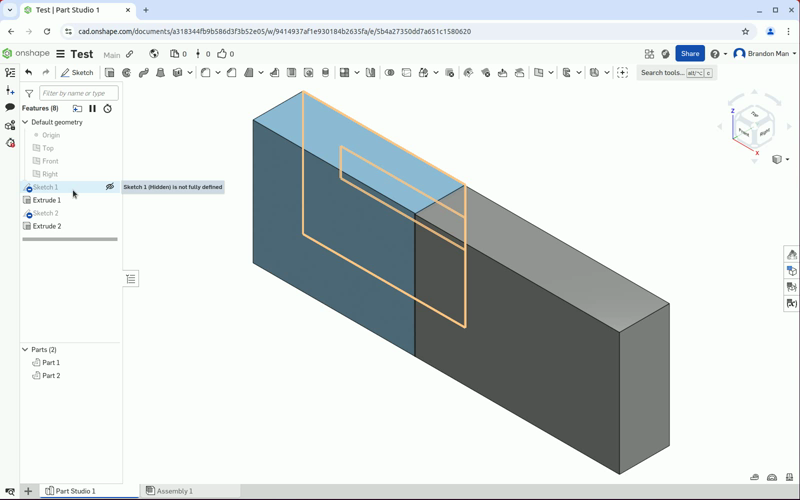
click(73, 189)